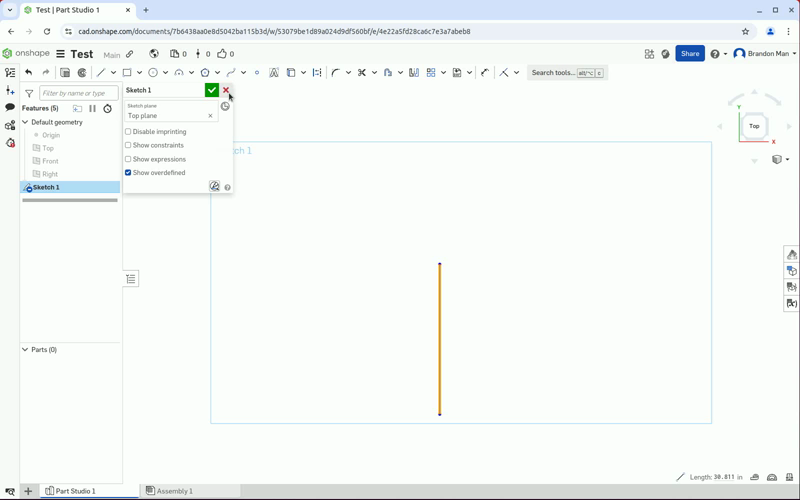
key(shift+h)
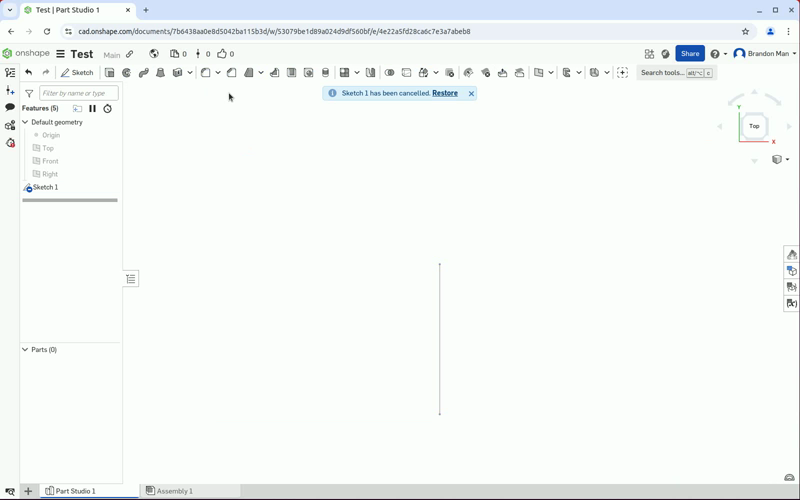
key(shift+s)
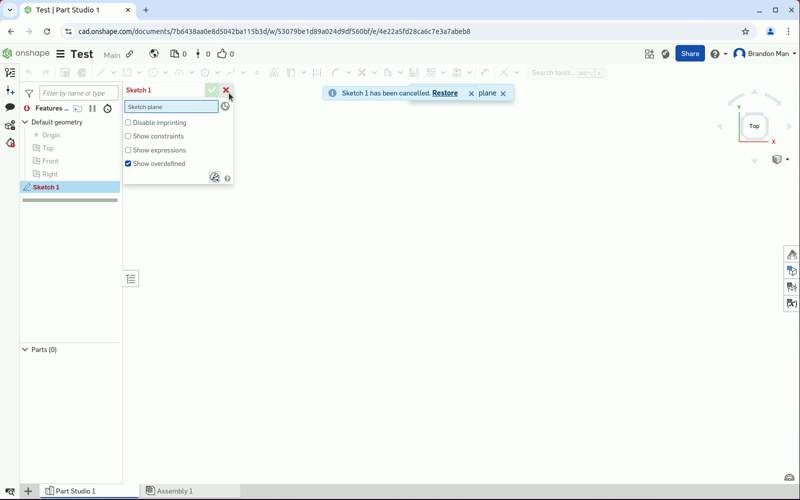
mouse_move(73, 150)
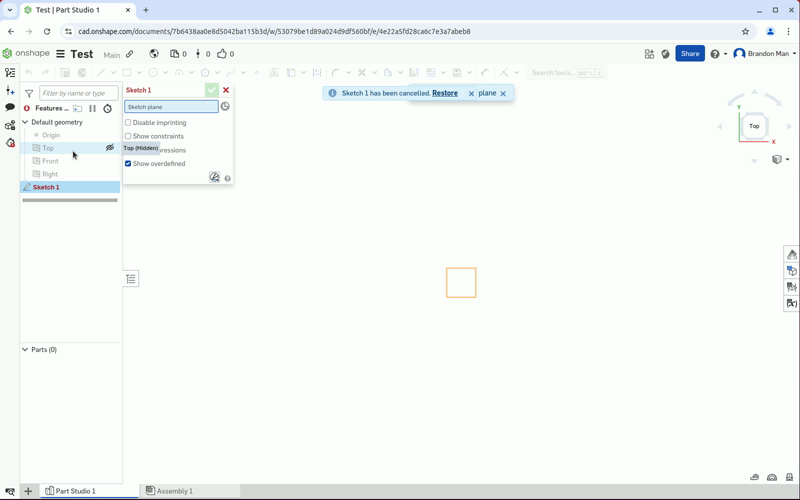
click(73, 150)
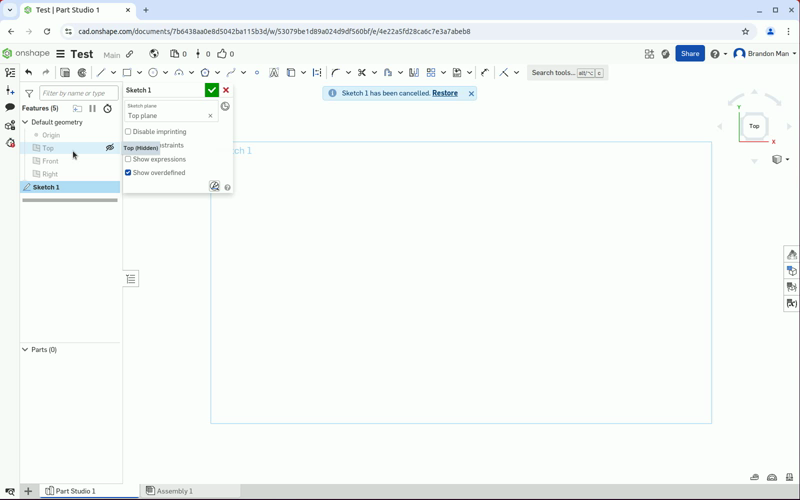
mouse_move(73, 352)
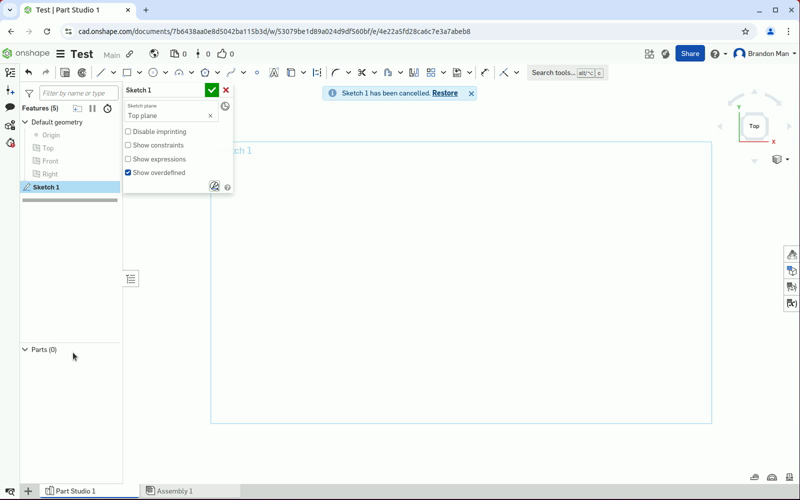
key(y)
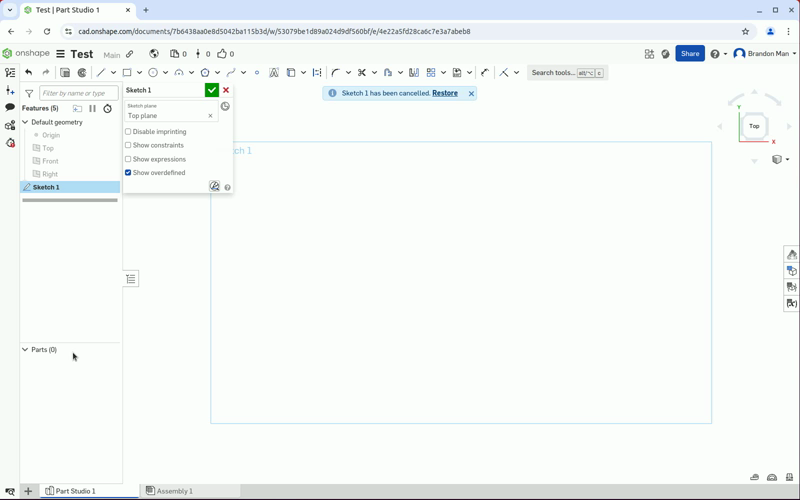
key(c)
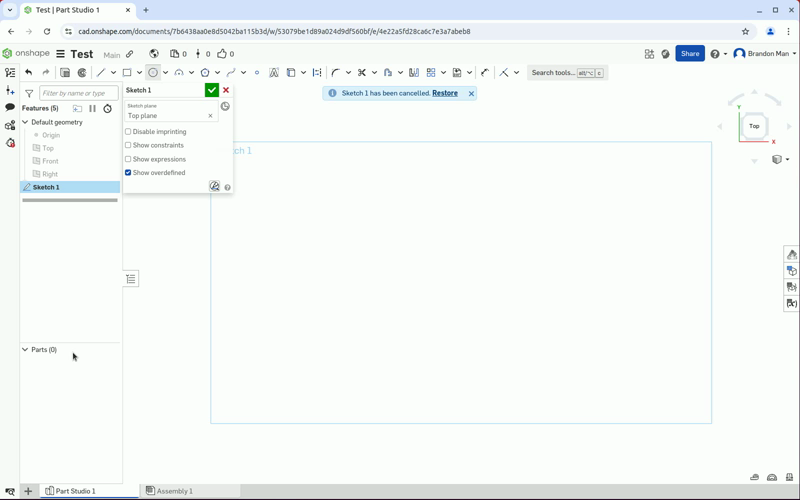
key_down(shift)
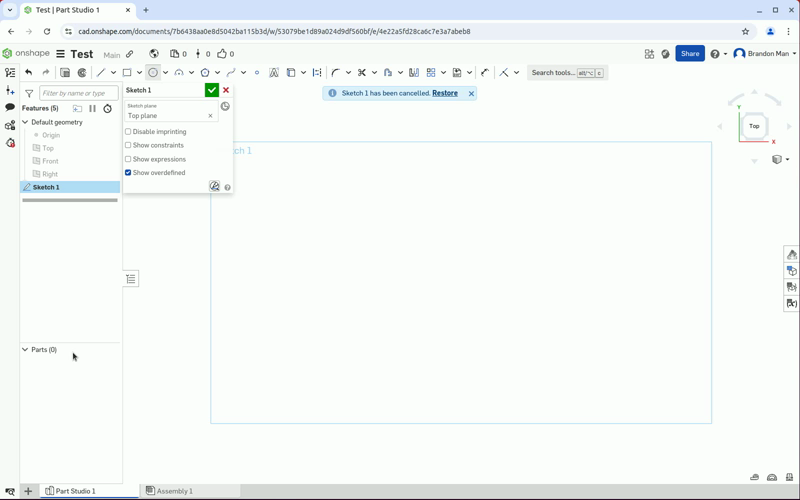
mouse_move(461, 282)
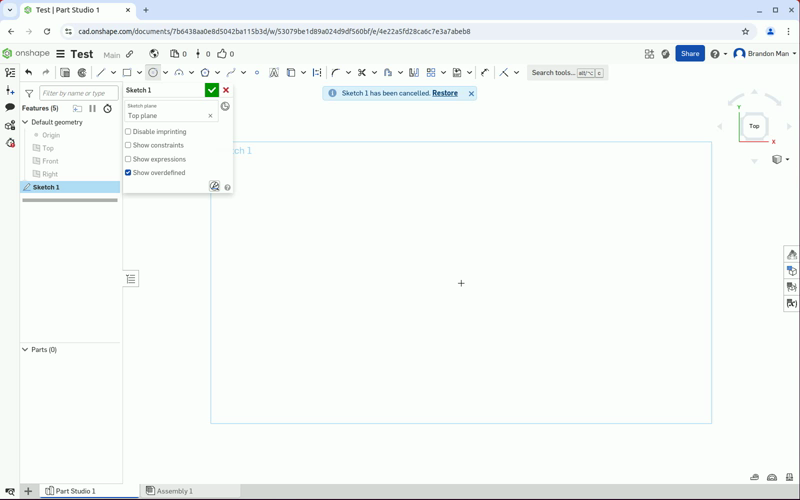
click(461, 282)
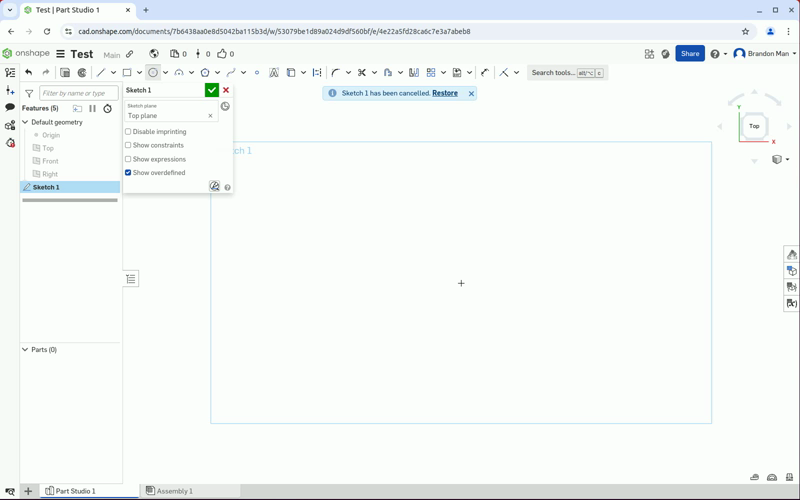
key_up(shift)
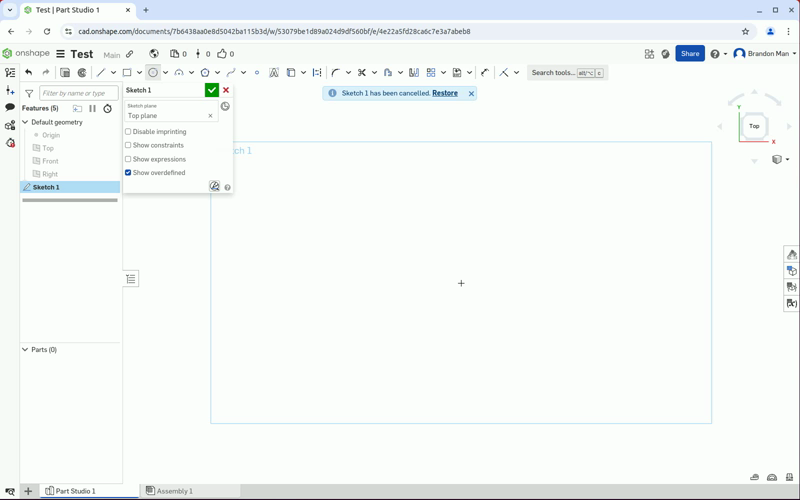
mouse_move(512, 282)
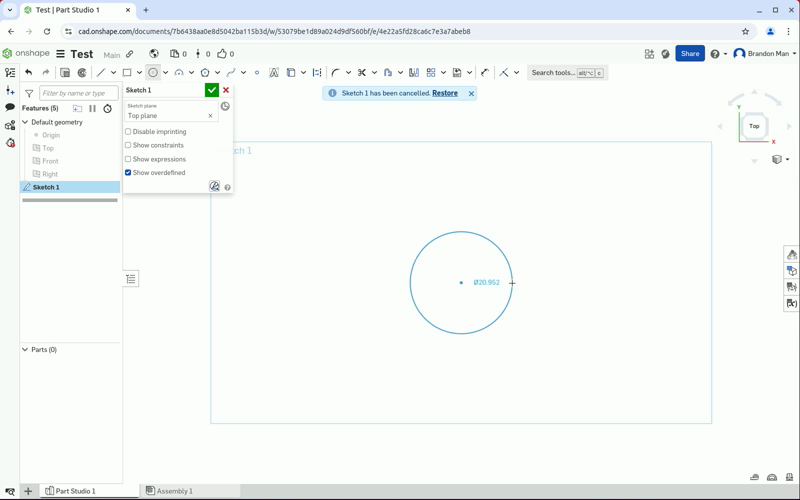
click(512, 282)
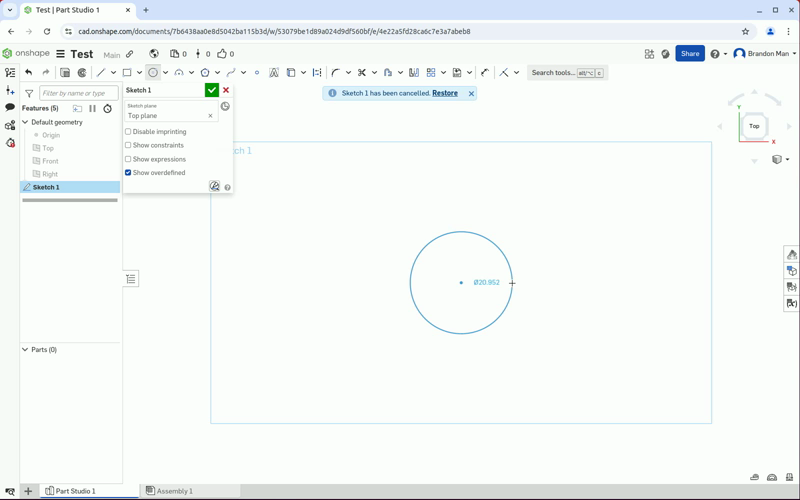
key(esc)
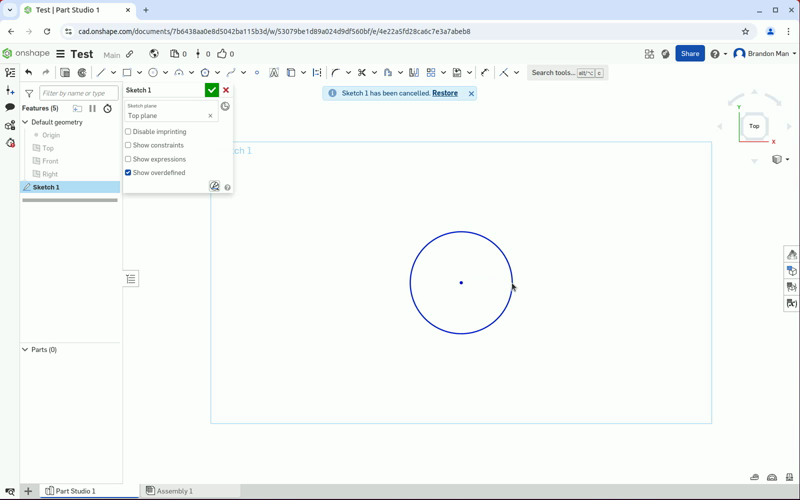
mouse_move(456, 243)
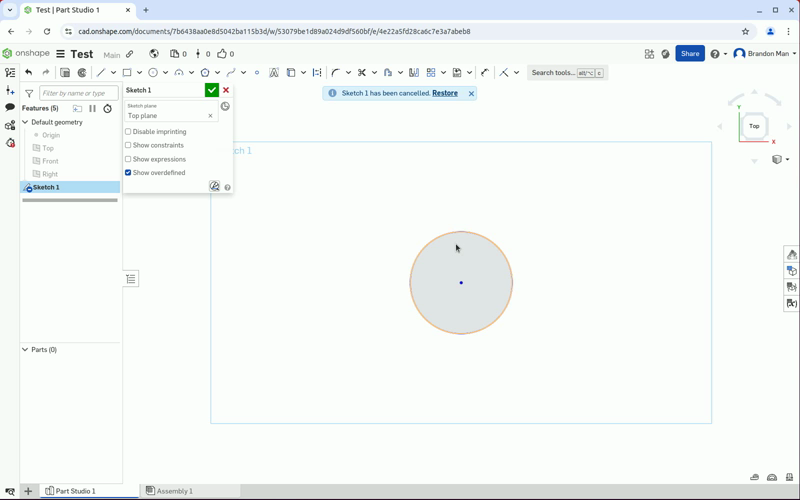
click(456, 243)
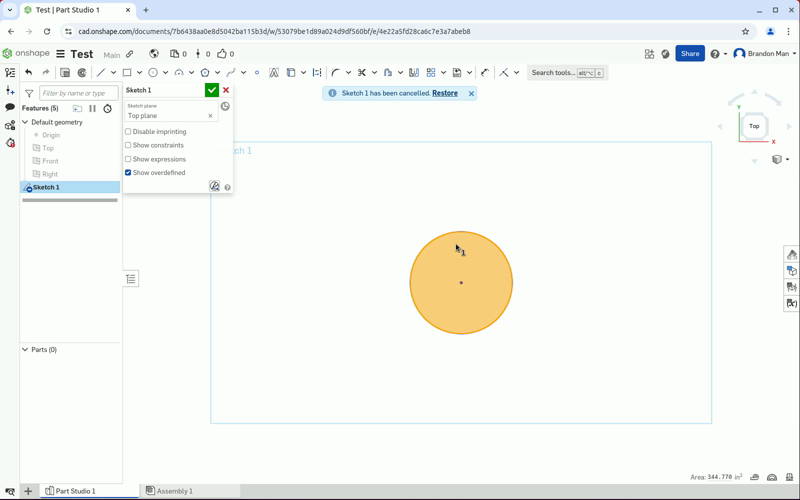
mouse_move(73, 352)
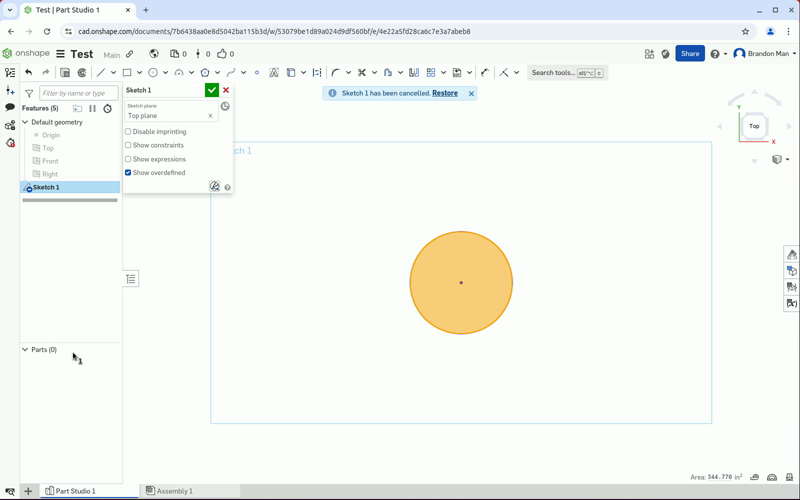
key(shift+y)
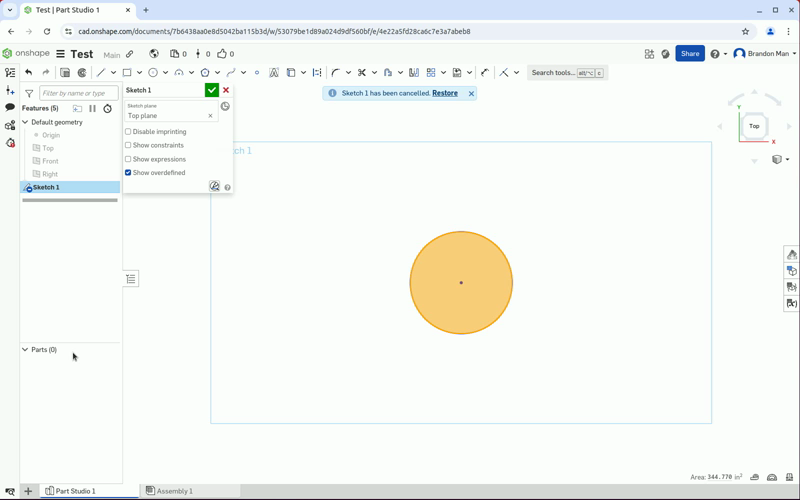
key(shift+e)
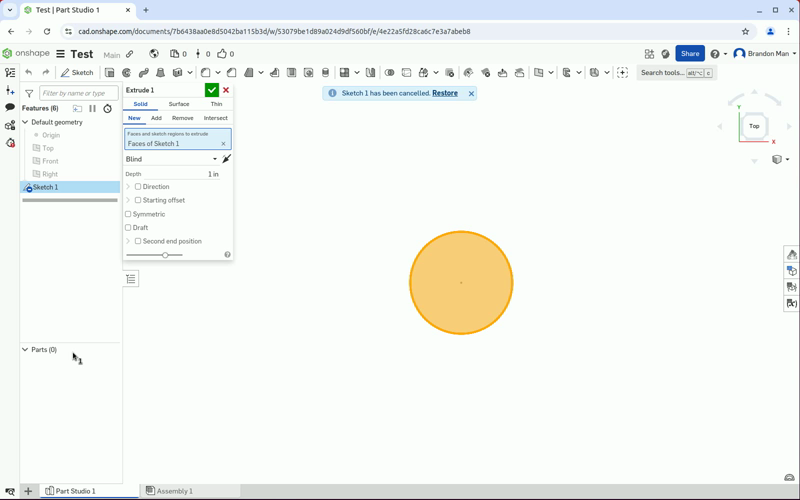
mouse_move(143, 106)
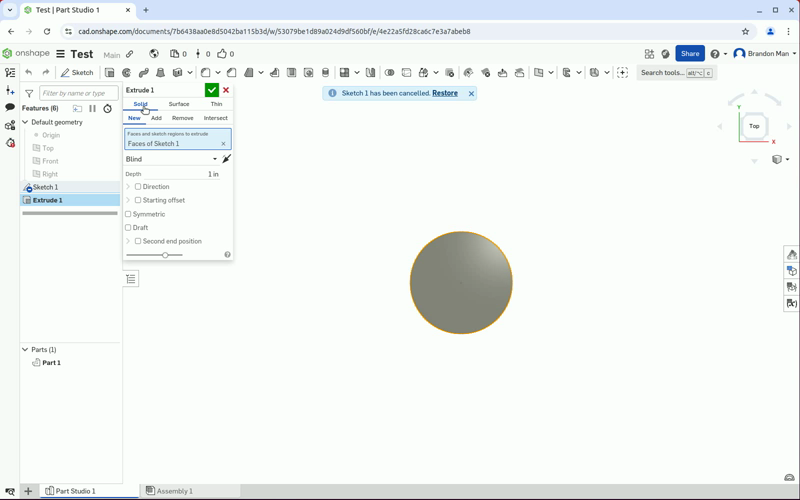
click(143, 106)
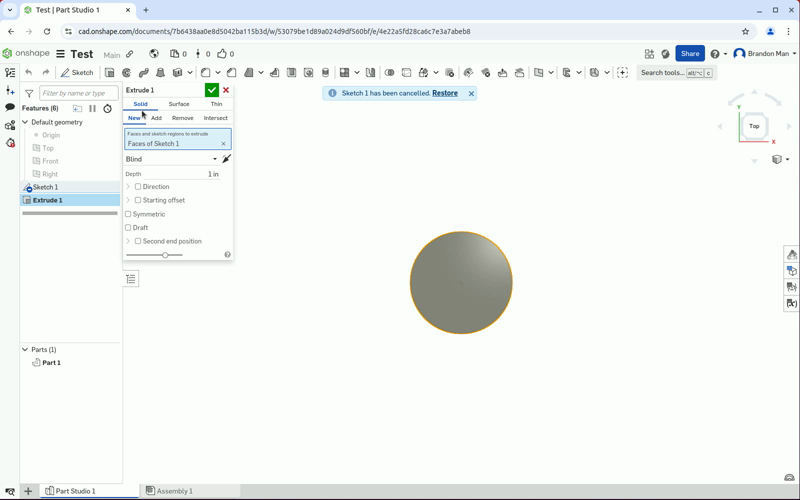
mouse_move(137, 120)
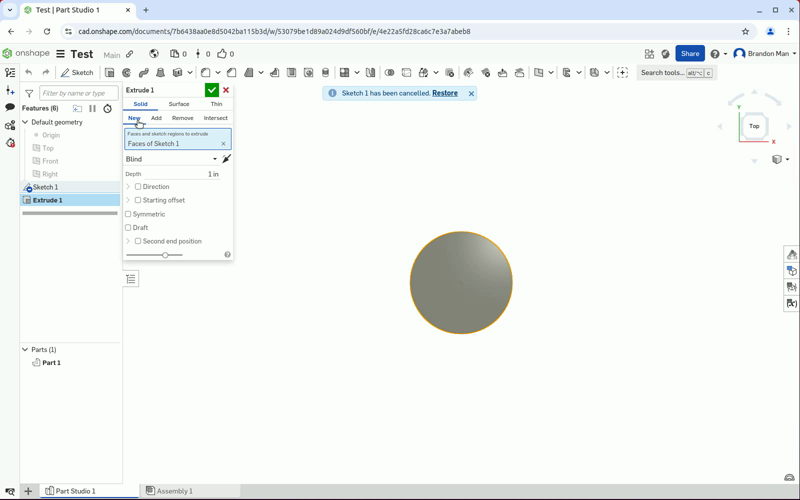
click(137, 120)
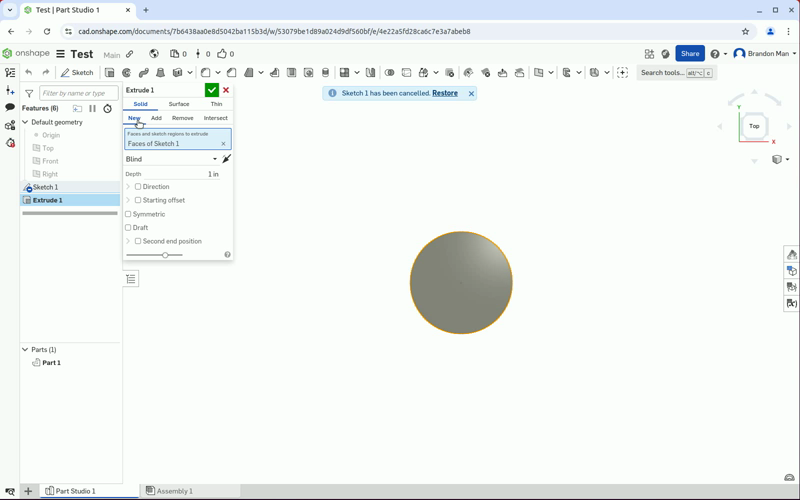
key(tab, 4)
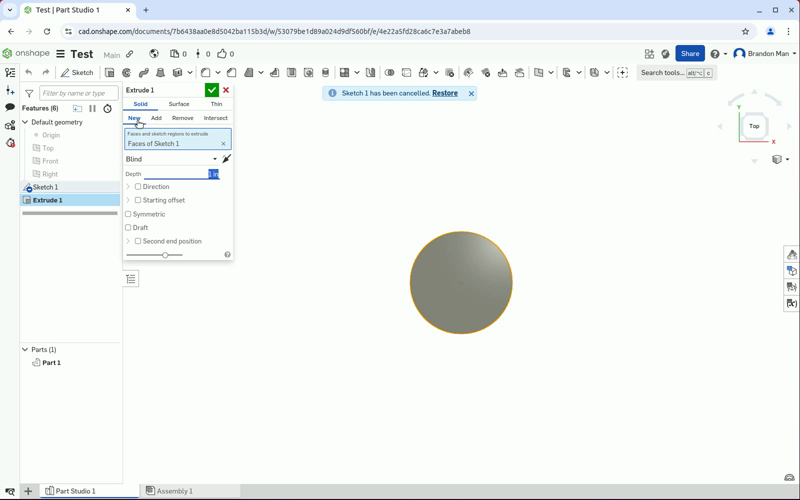
text(4.092)
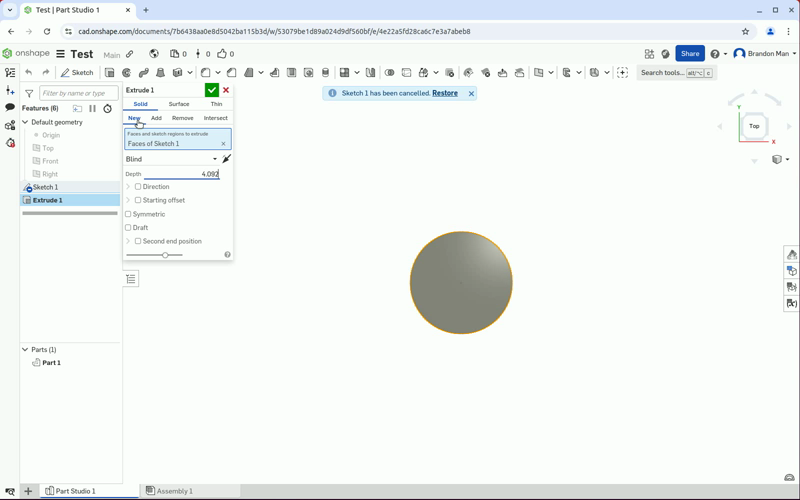
key(enter)
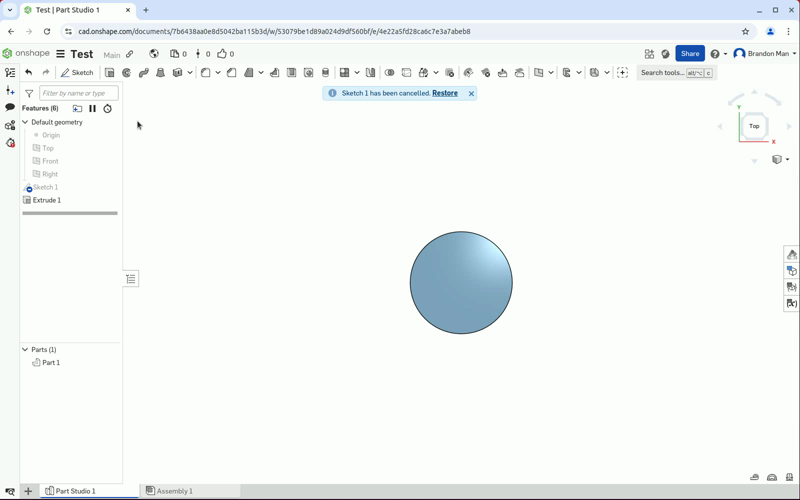
key(shift+h)
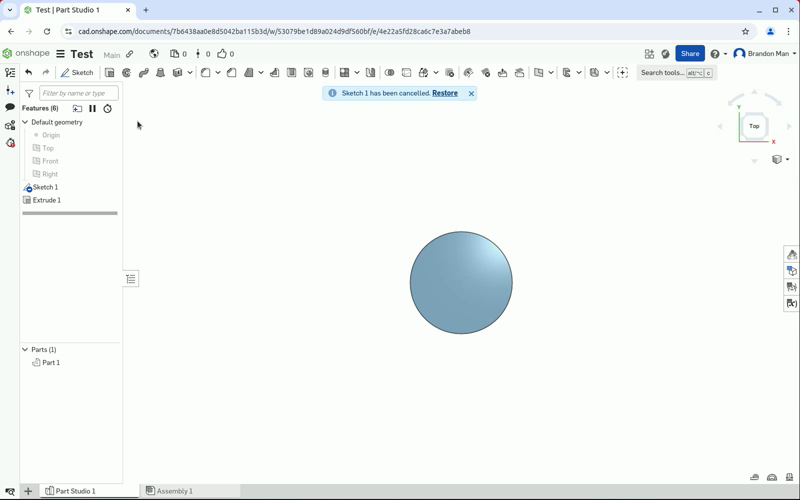
key(shift+h)
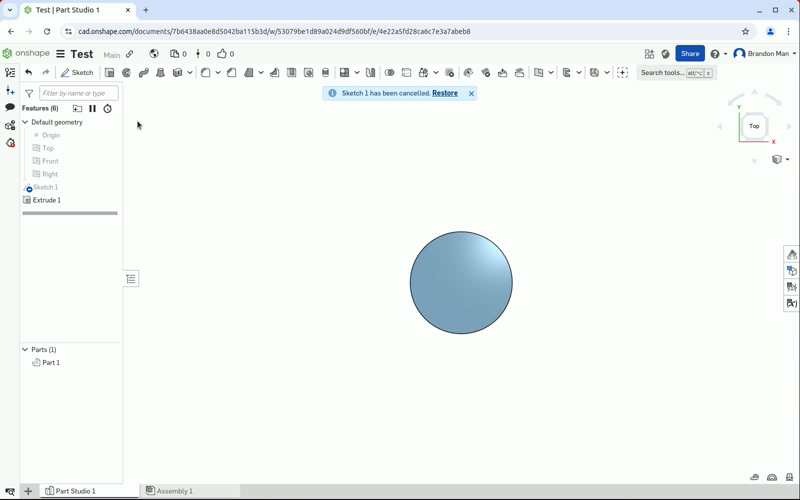
mouse_move(73, 189)
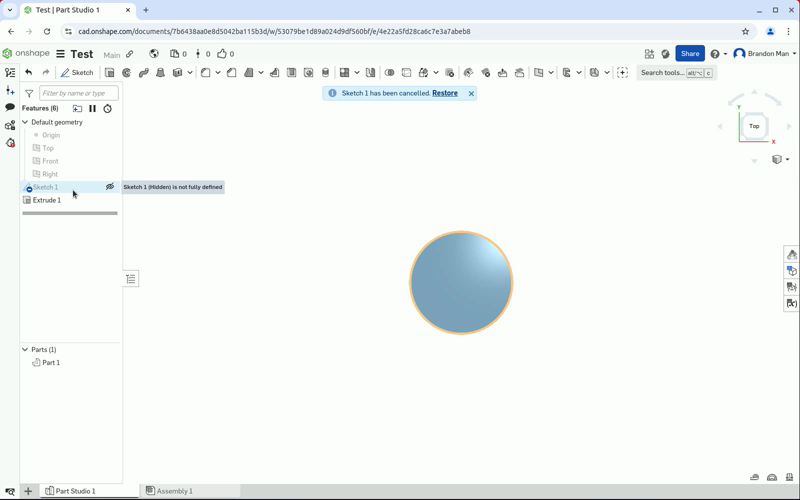
click(73, 189)
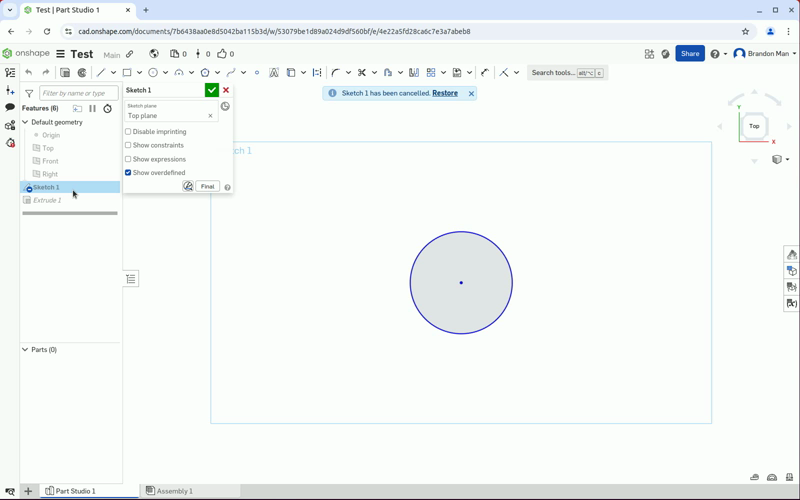
mouse_move(229, 92)
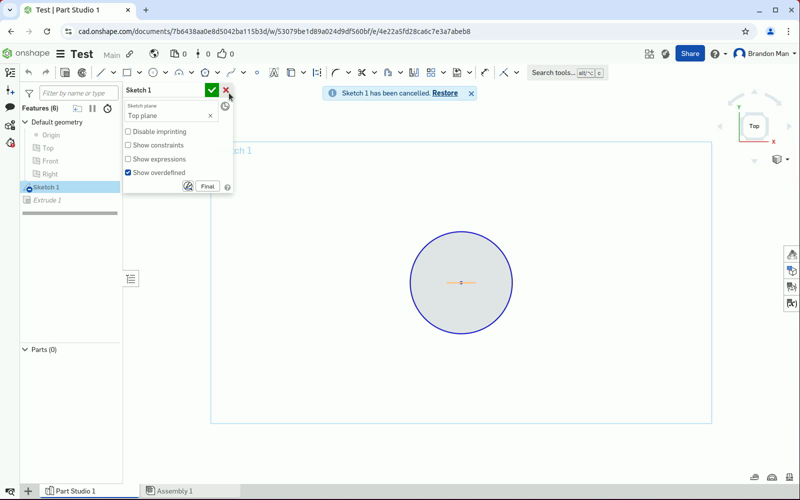
click(229, 92)
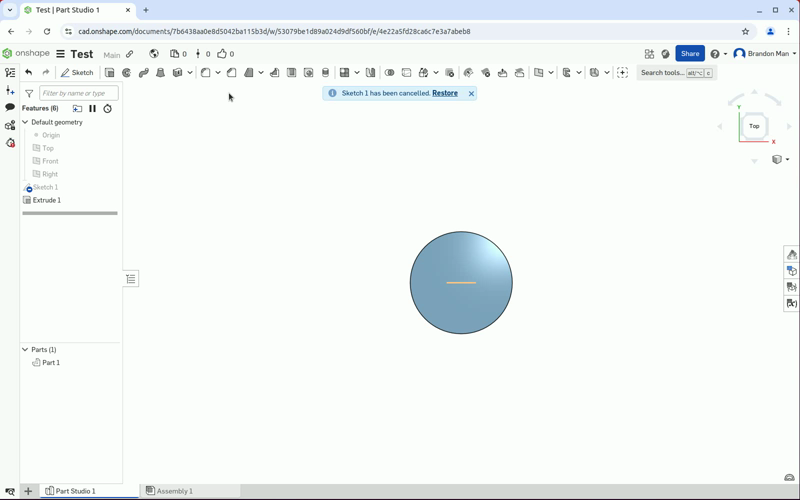
mouse_move(73, 352)
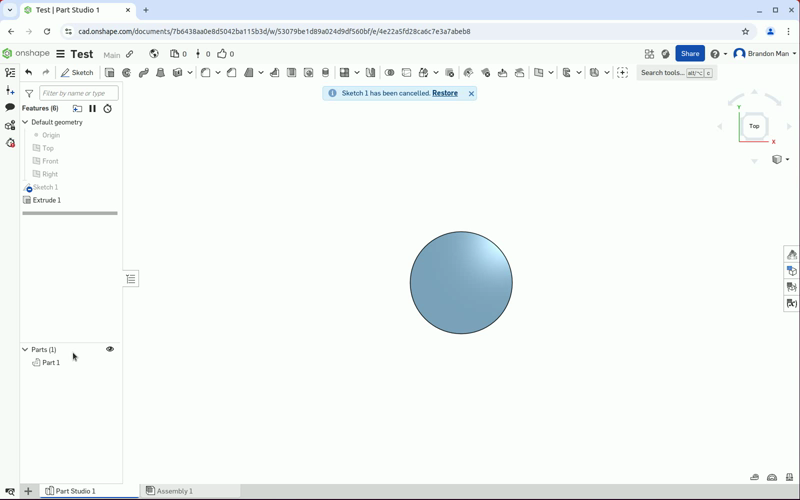
key(y)
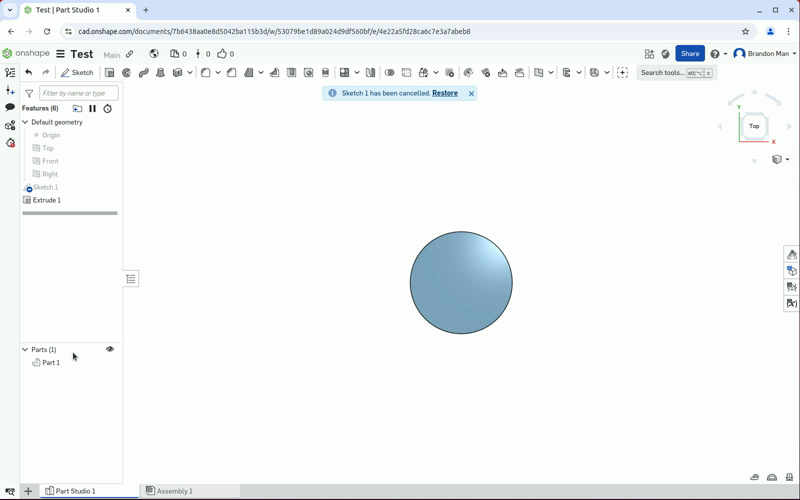
key(shift+p)
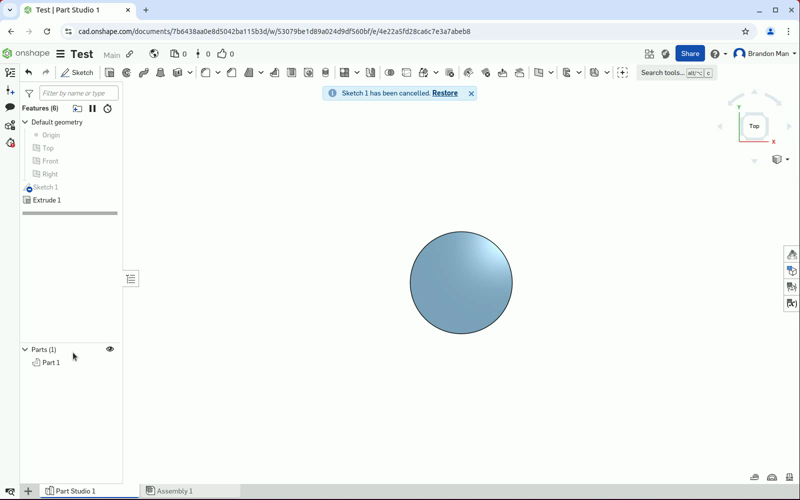
key(space)
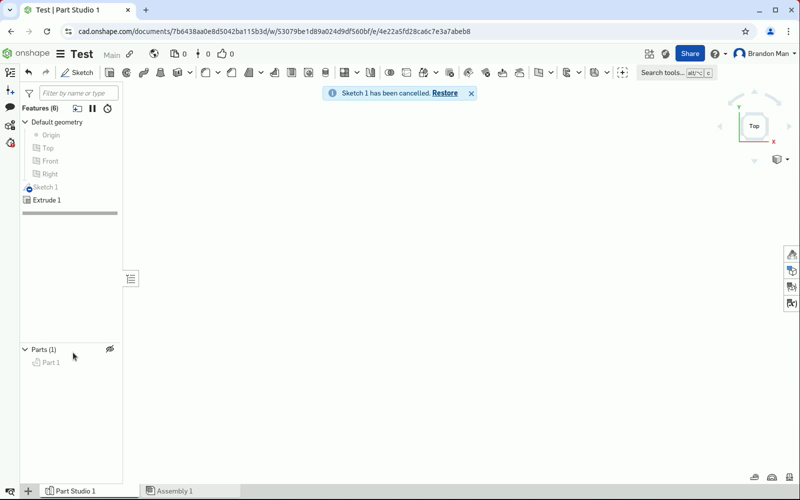
key_down(shift)
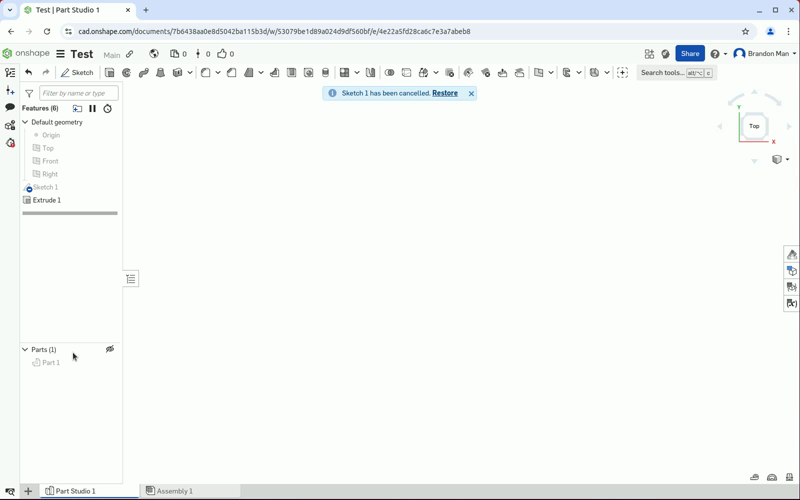
key(up)
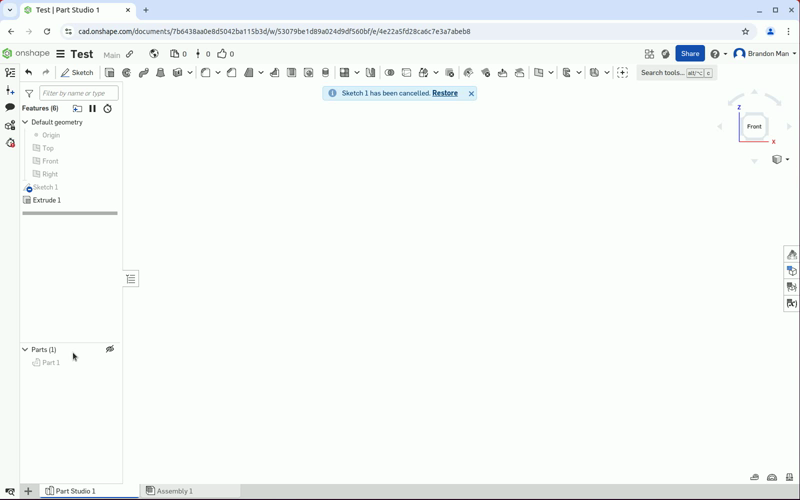
key_up(shift)
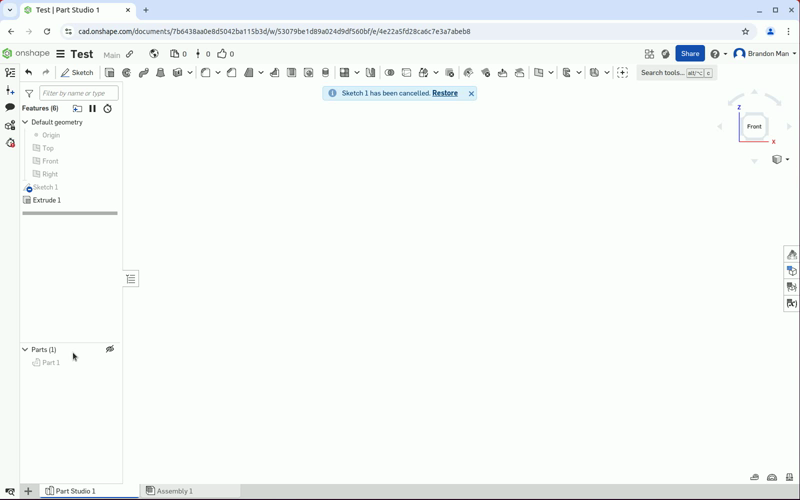
key(space)
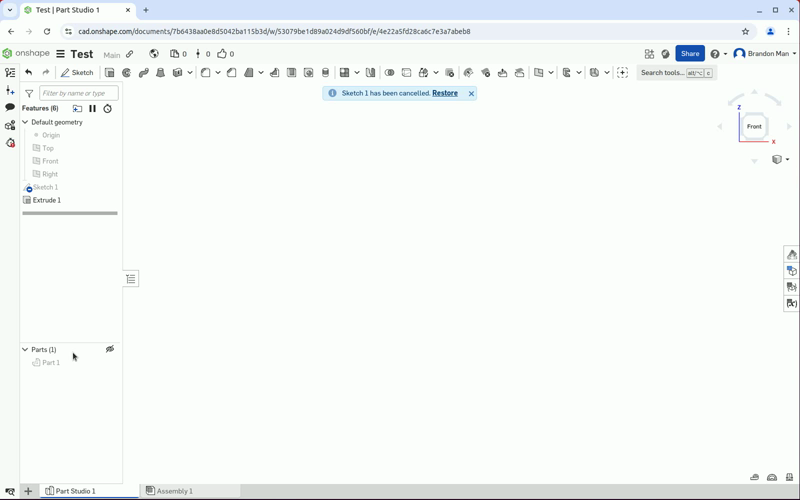
key_down(shift)
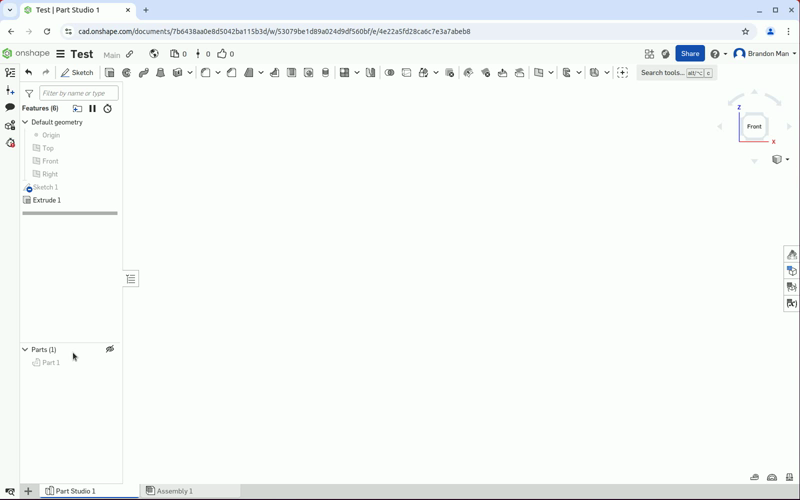
key(left)
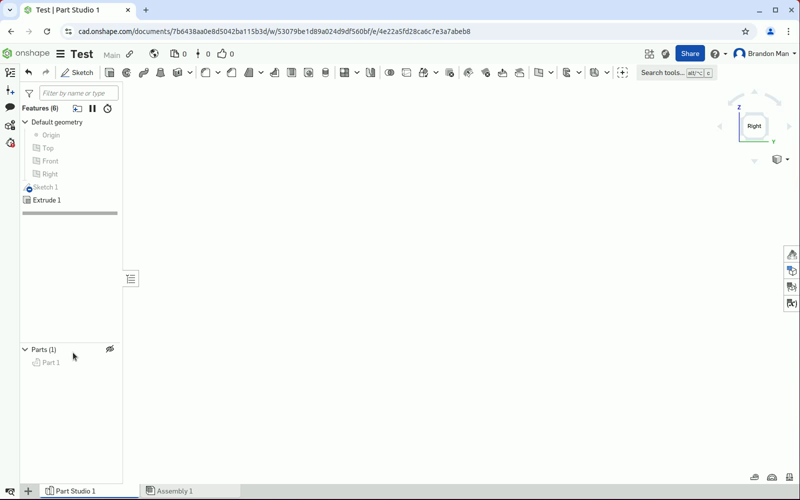
key_up(shift)
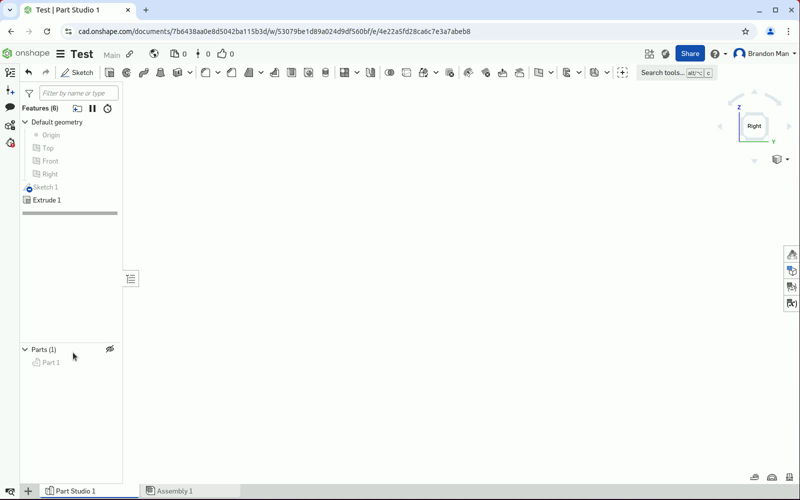
mouse_move(73, 352)
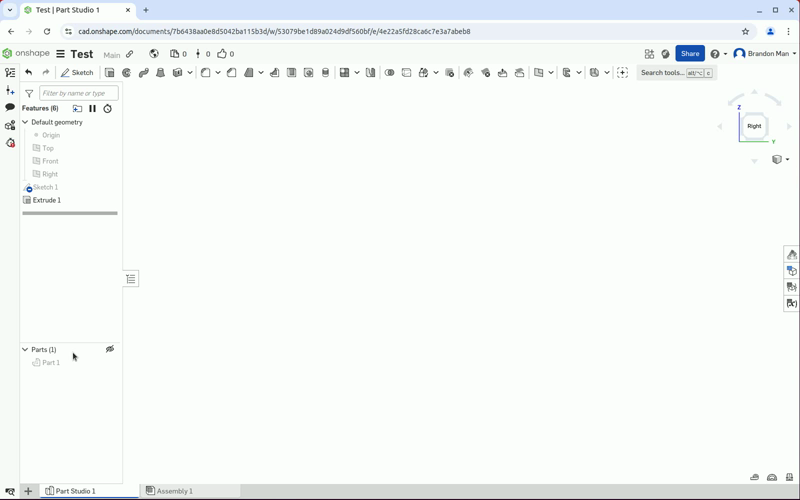
key(shift+y)
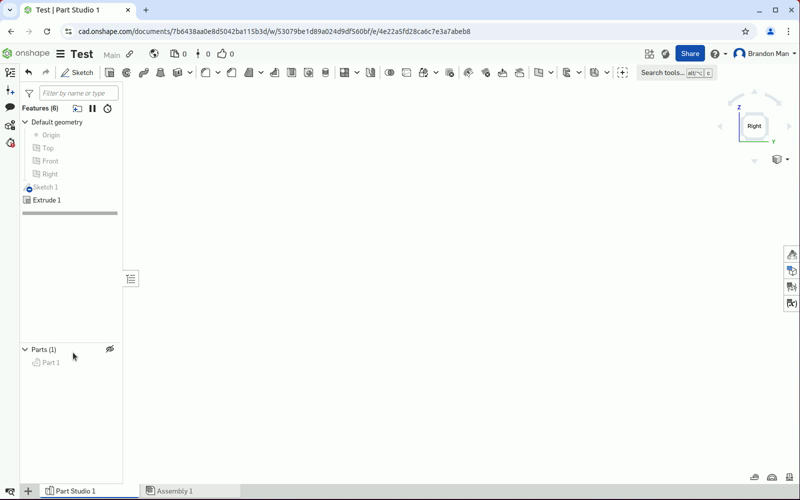
key(shift+s)
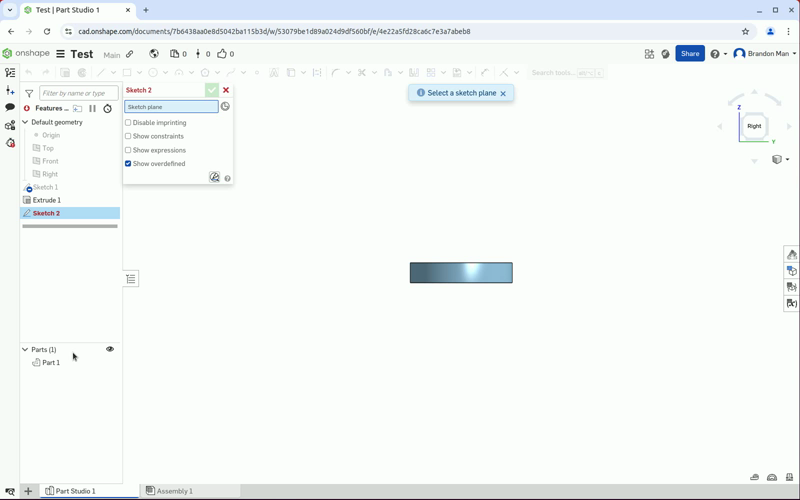
mouse_move(73, 176)
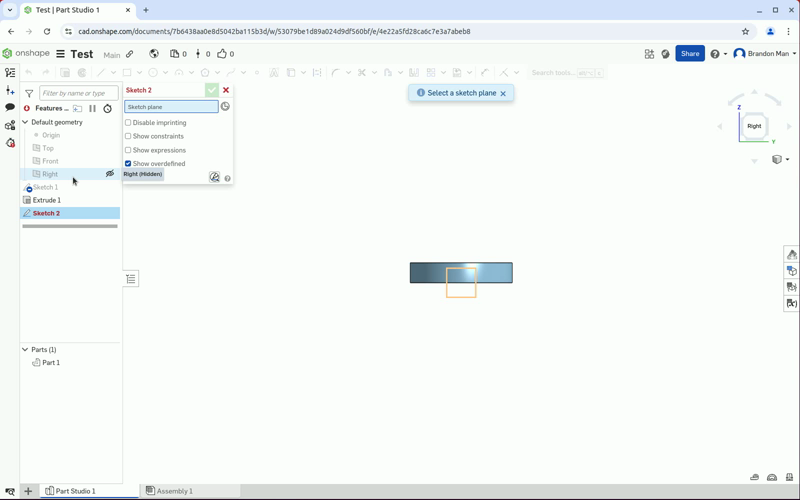
click(73, 176)
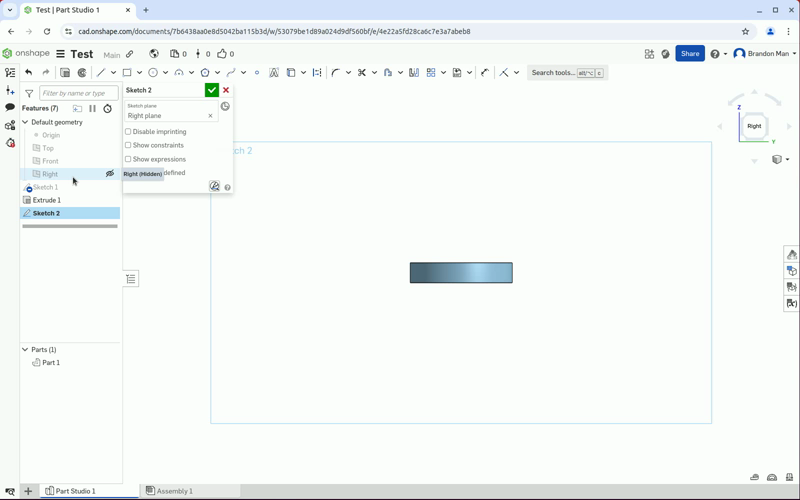
mouse_move(73, 352)
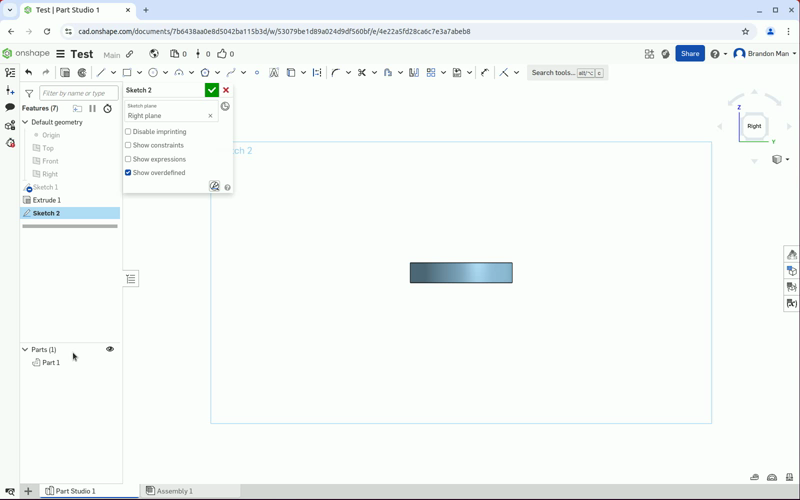
key(y)
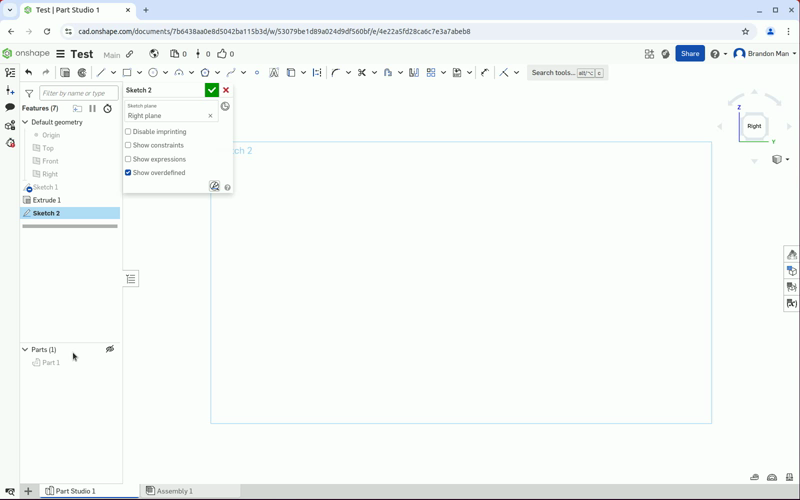
key(l)
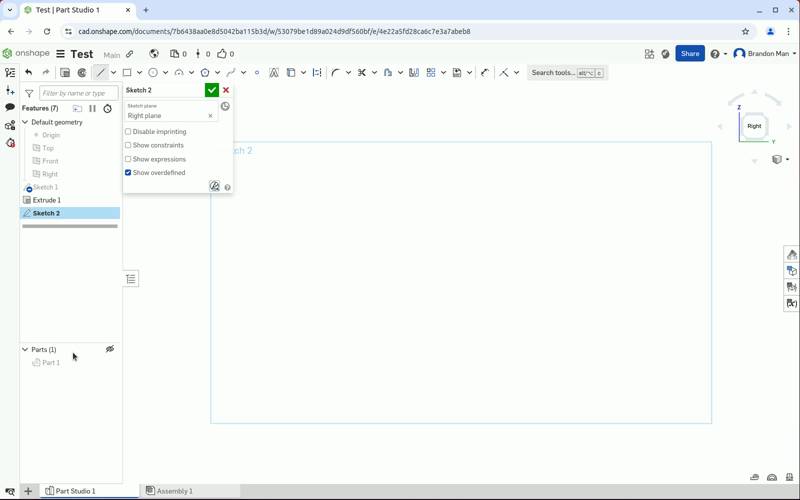
key_down(shift)
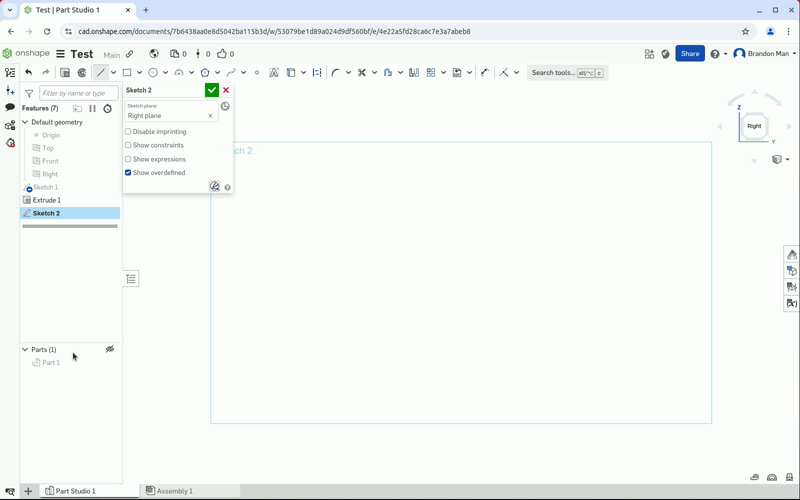
mouse_move(420, 262)
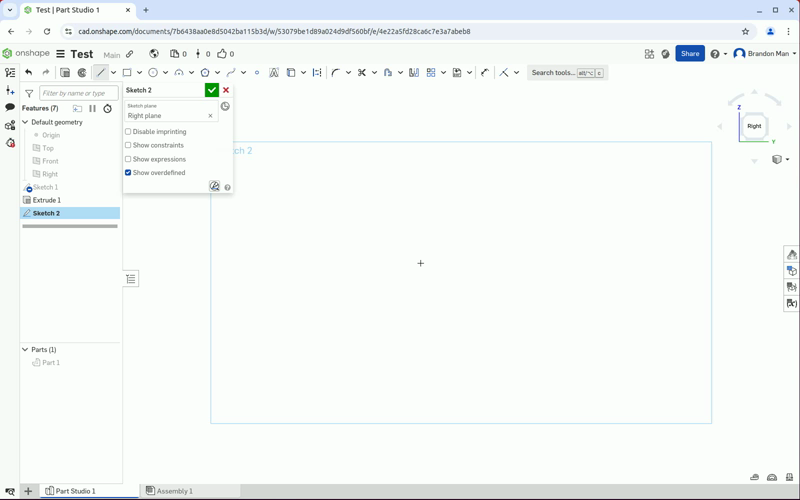
click(420, 262)
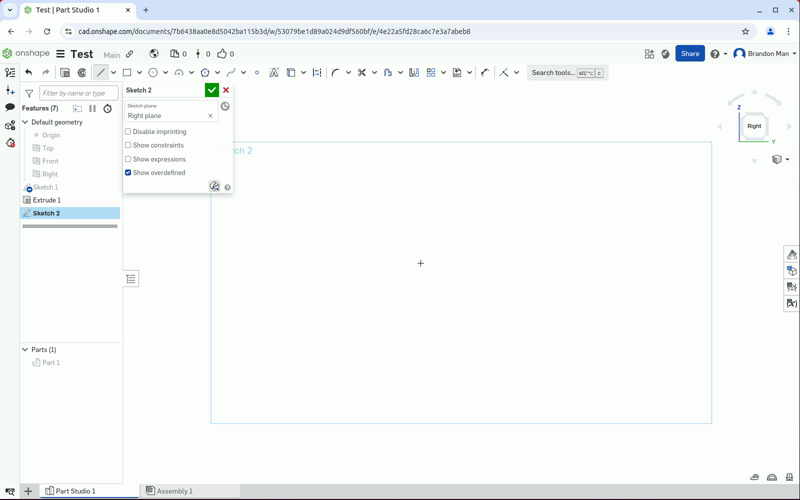
key_up(shift)
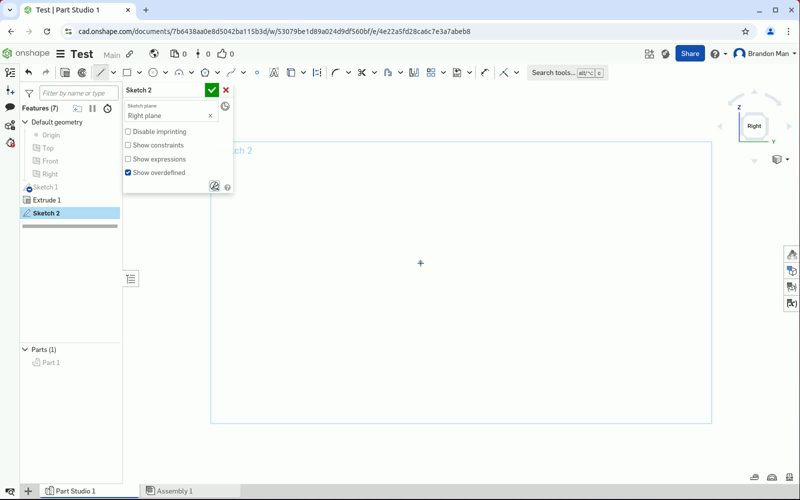
key_down(shift)
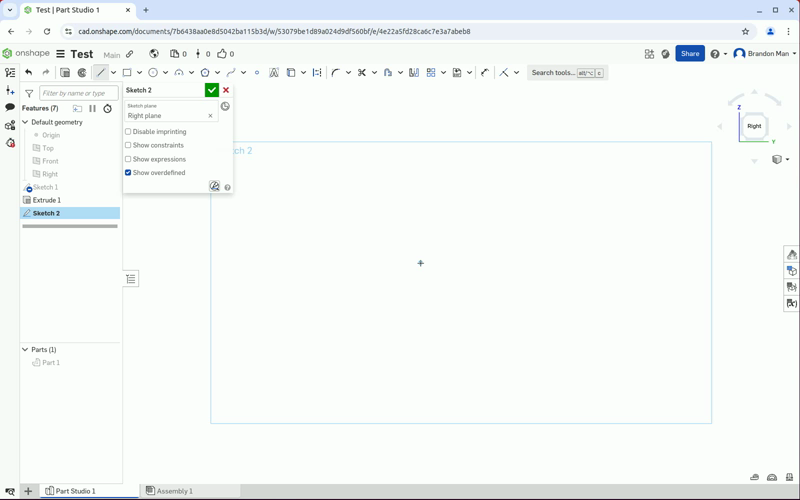
mouse_move(502, 263)
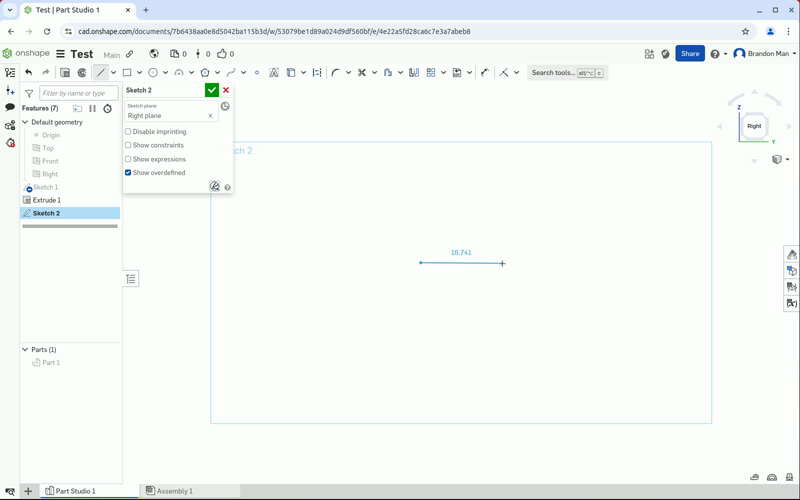
click(502, 263)
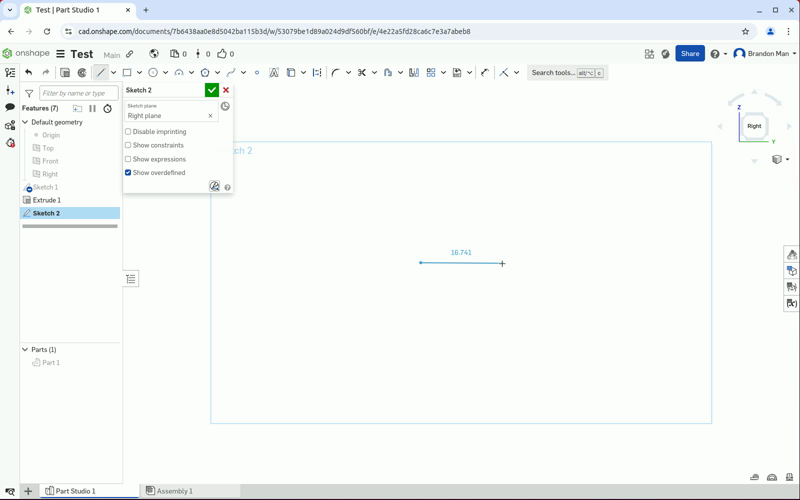
key_up(shift)
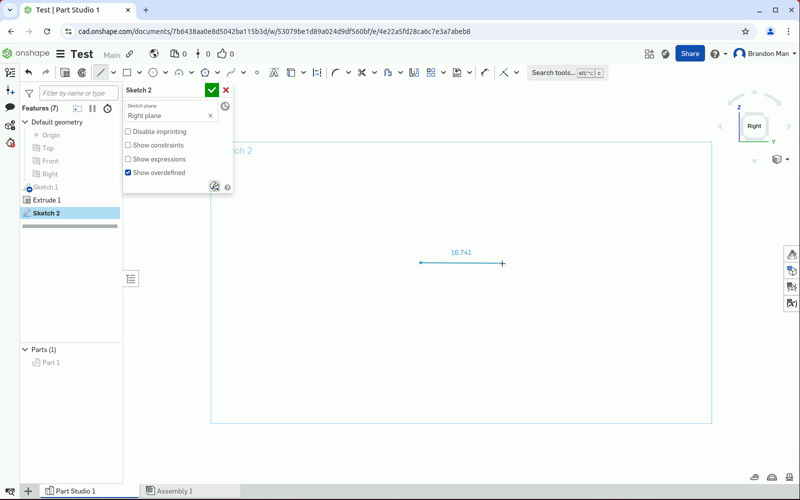
key_down(shift)
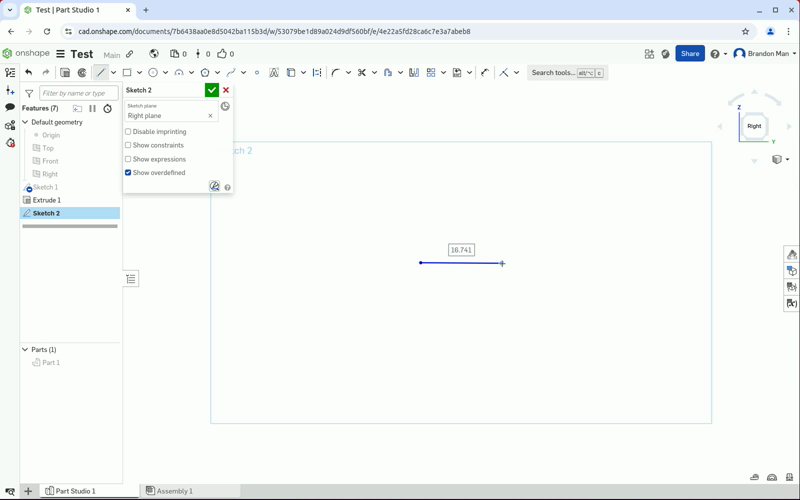
mouse_move(532, 263)
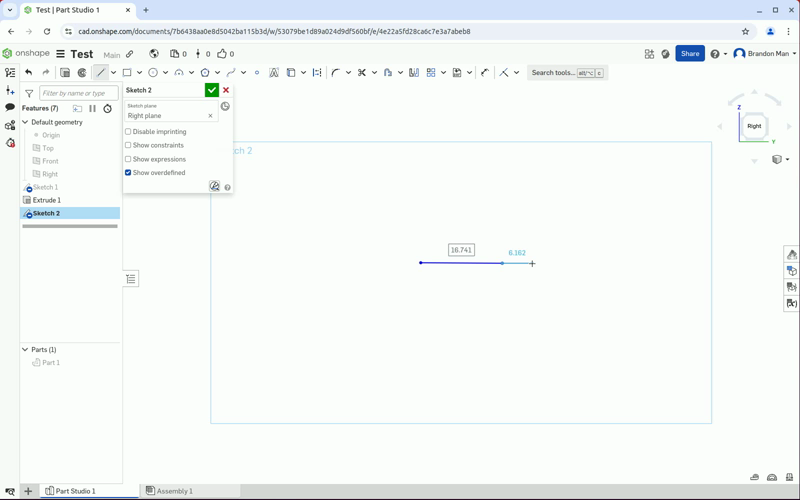
mouse_move(502, 209)
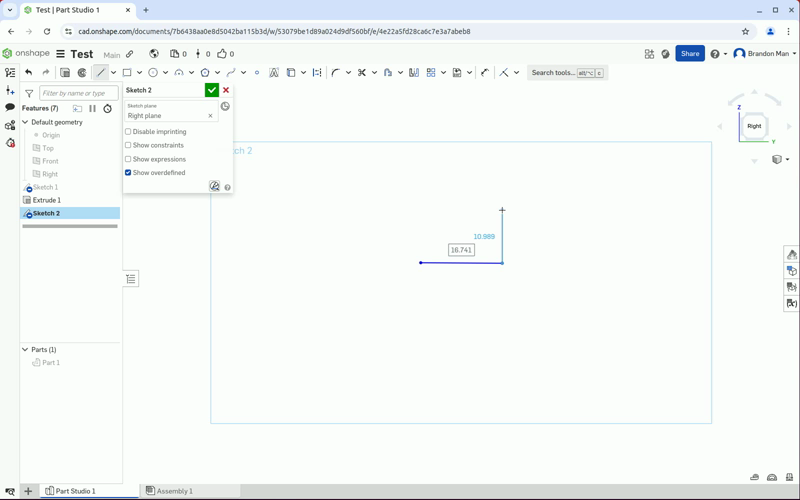
click(502, 209)
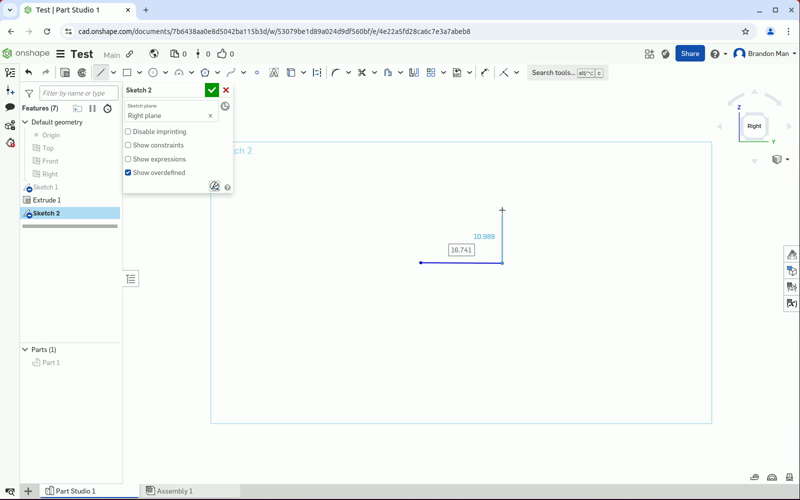
key_up(shift)
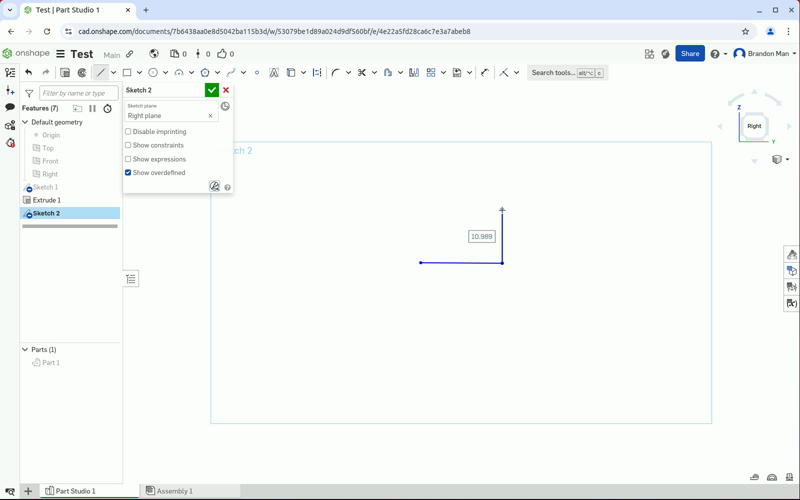
key(esc)
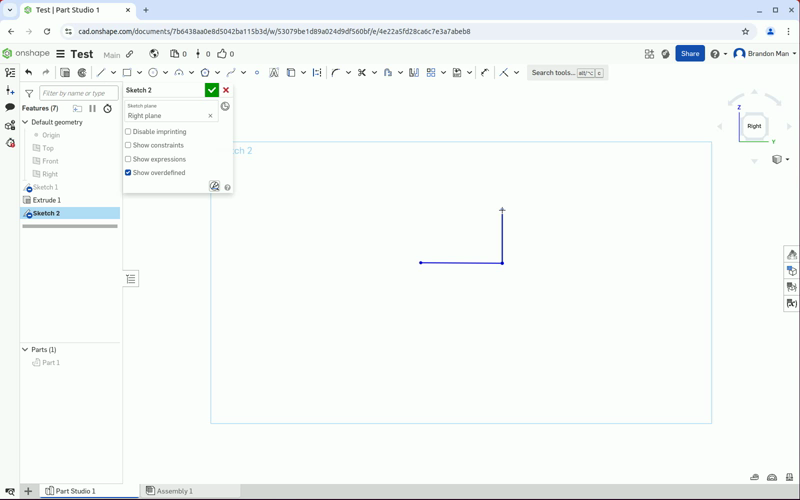
key(a)
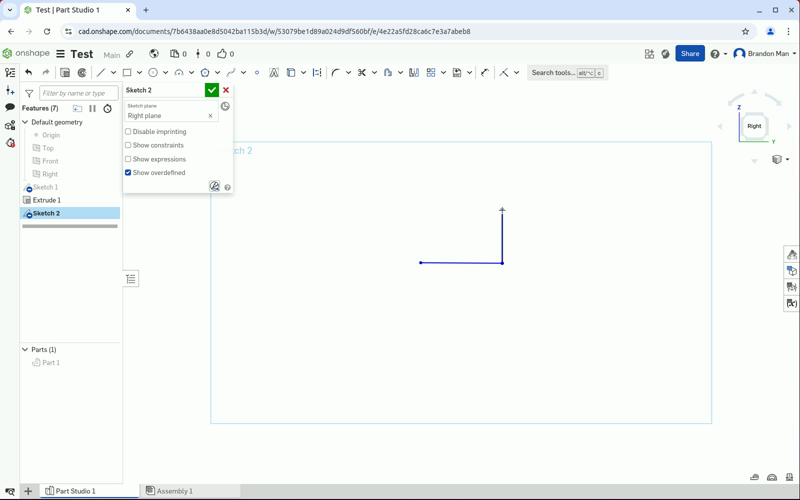
mouse_move(502, 209)
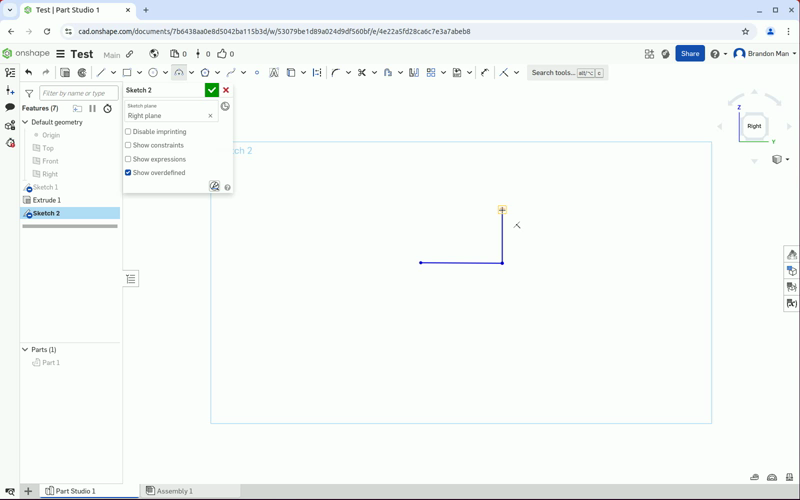
click(502, 209)
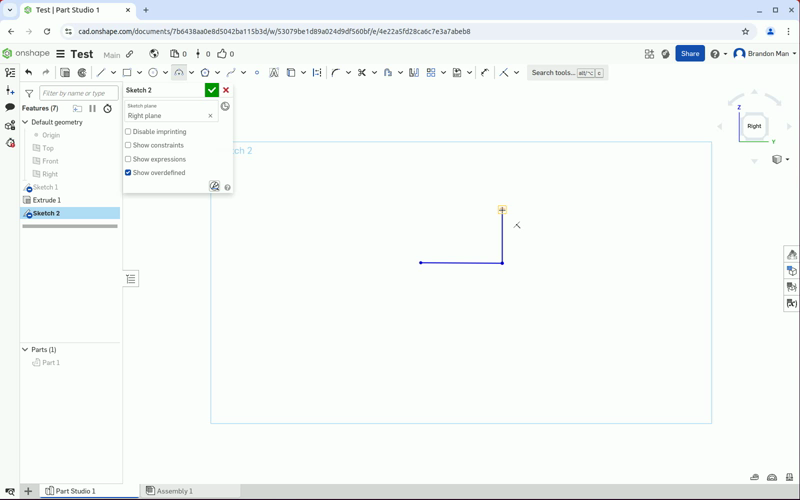
key_down(shift)
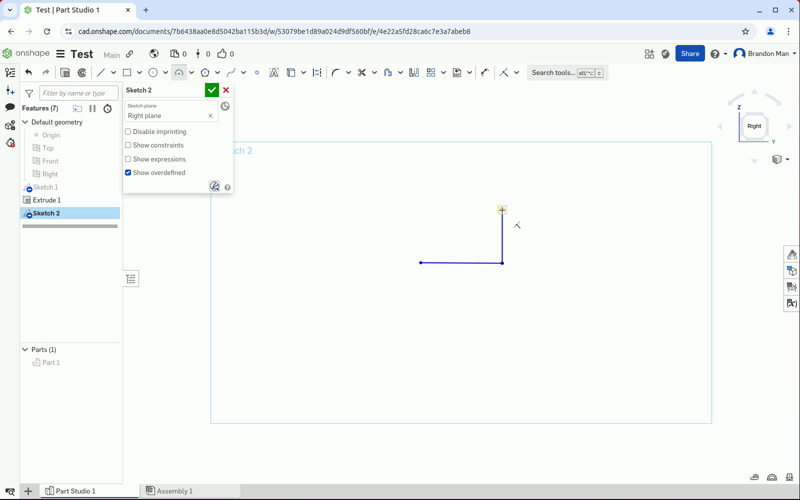
mouse_move(420, 209)
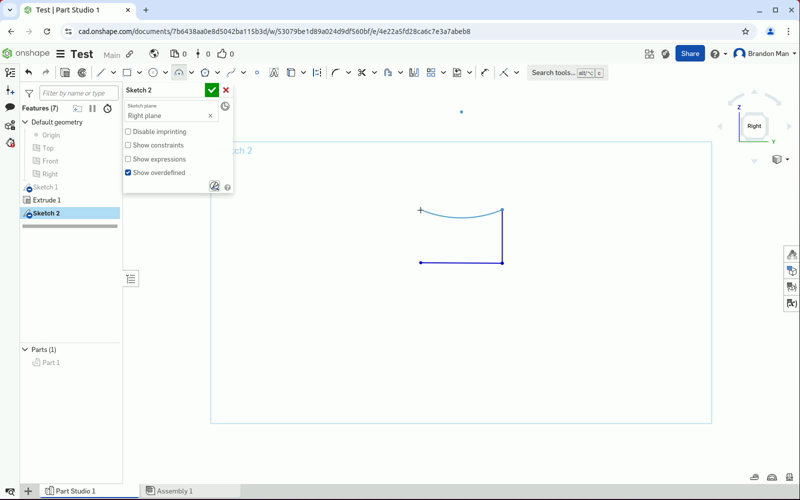
click(420, 209)
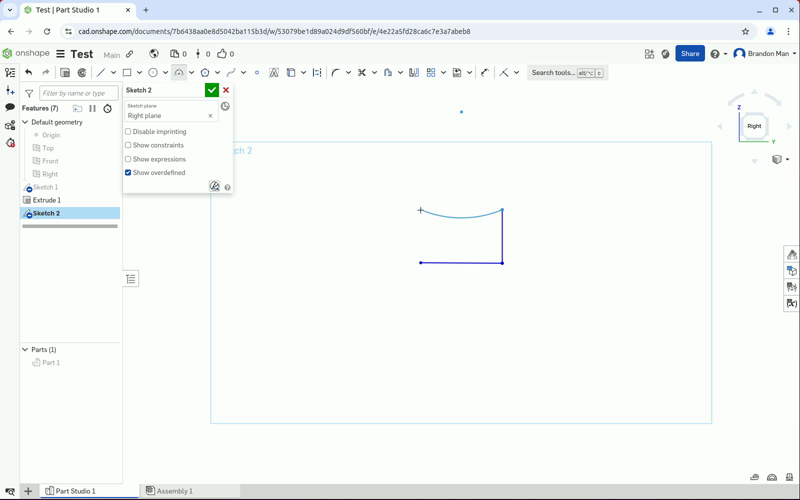
mouse_move(461, 250)
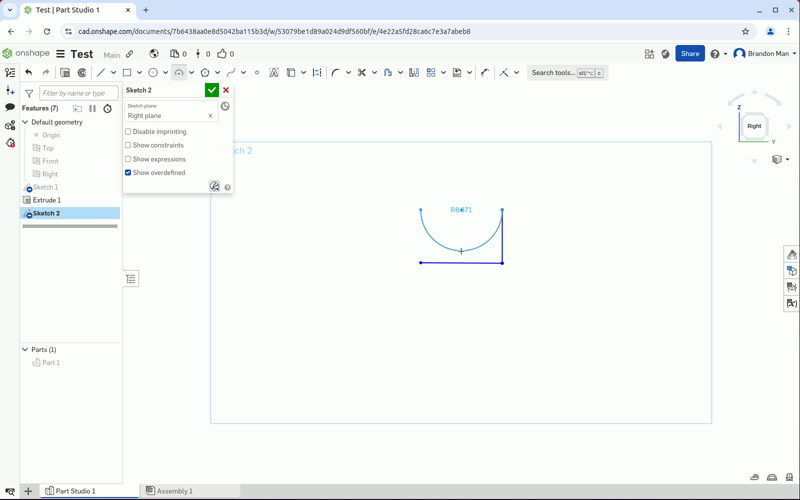
click(461, 250)
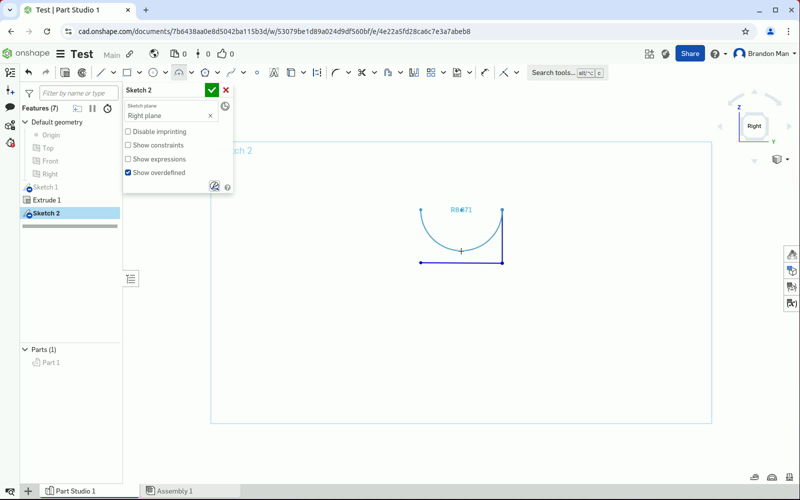
key_up(shift)
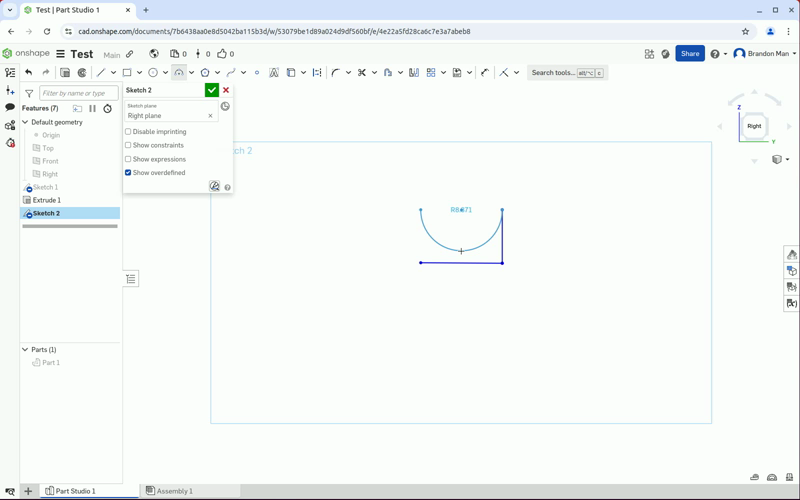
key(esc)
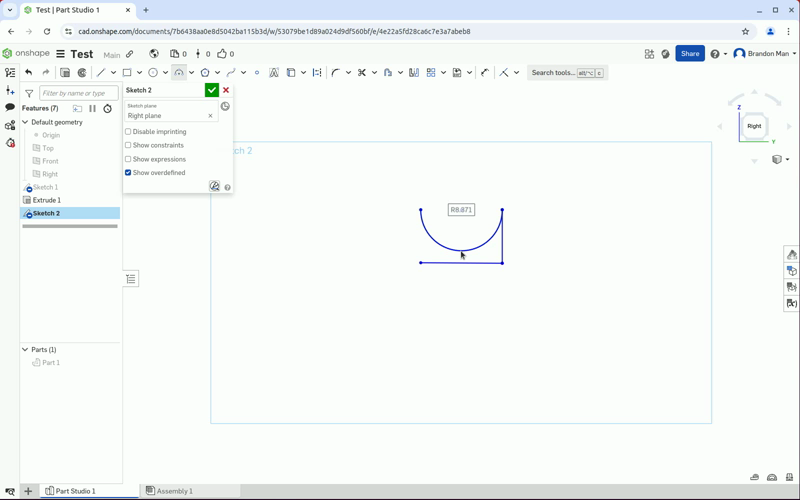
key(l)
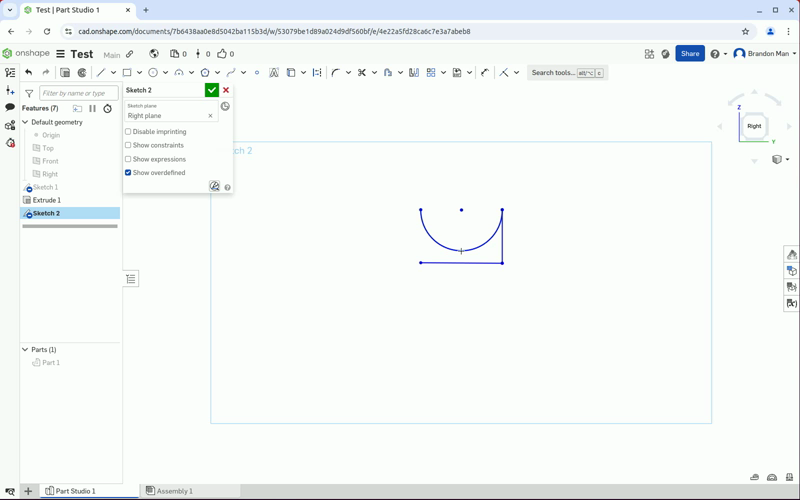
mouse_move(420, 209)
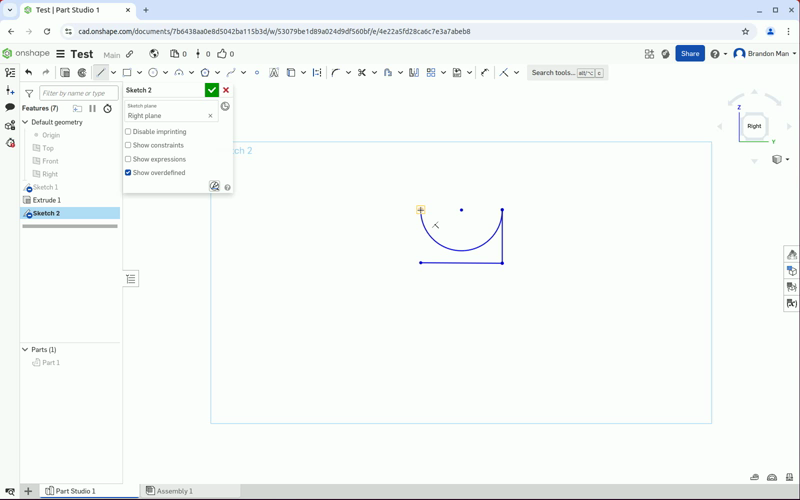
click(420, 209)
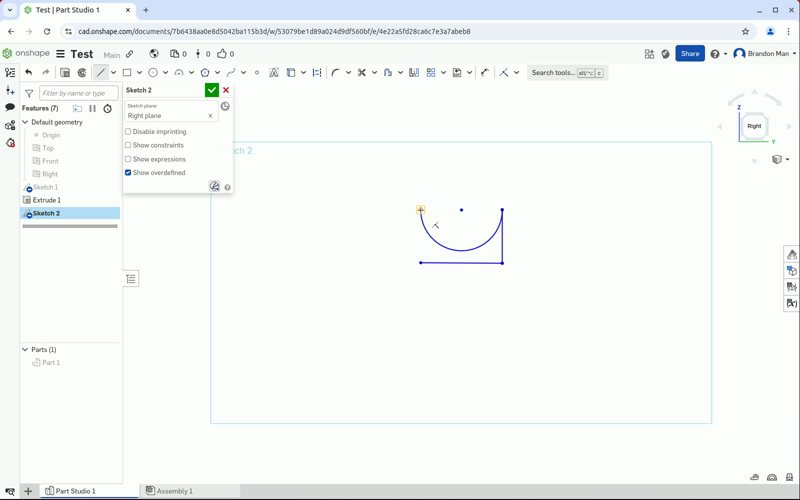
mouse_move(450, 209)
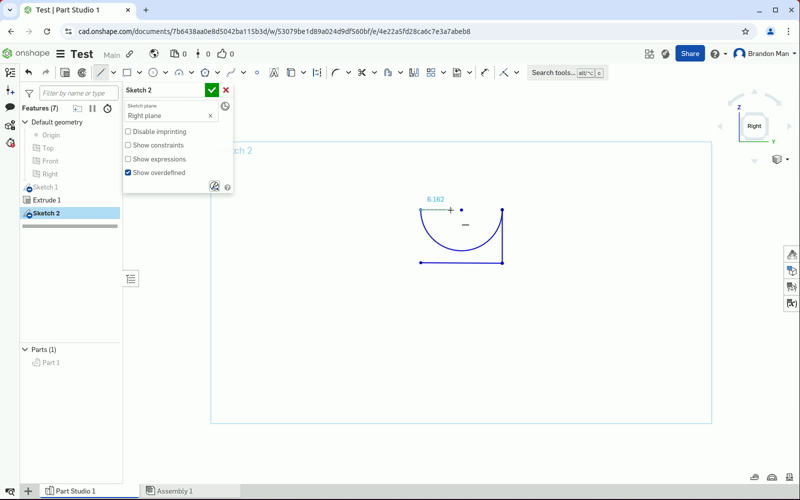
key_down(shift)
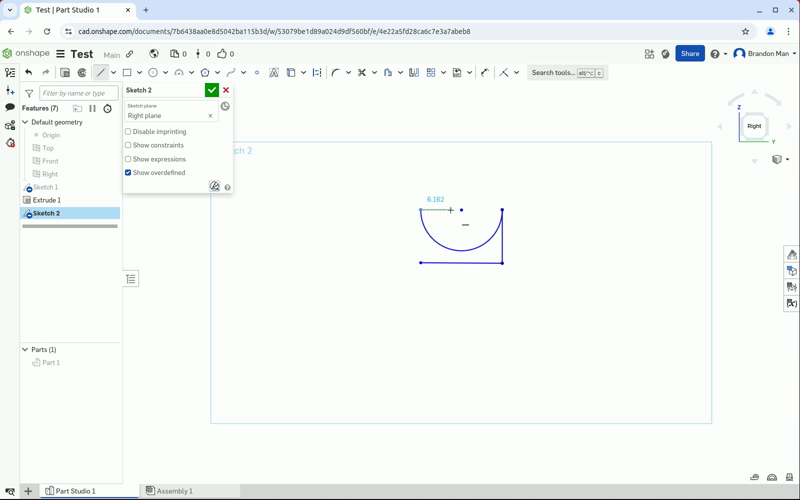
mouse_move(420, 262)
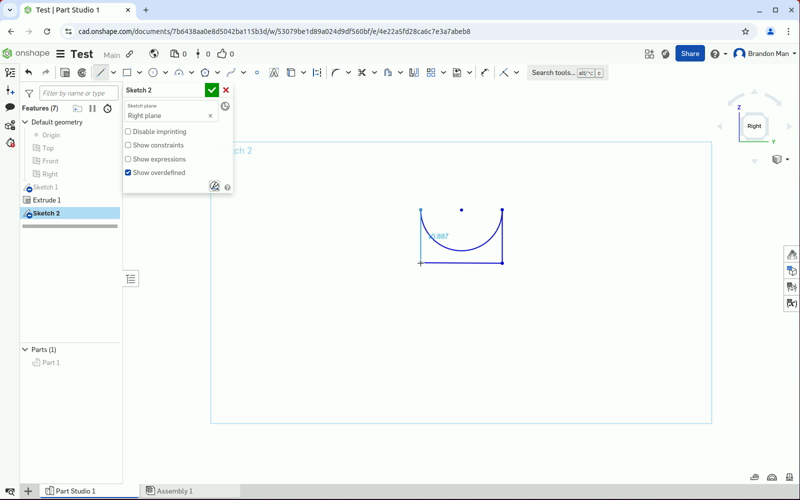
key_up(shift)
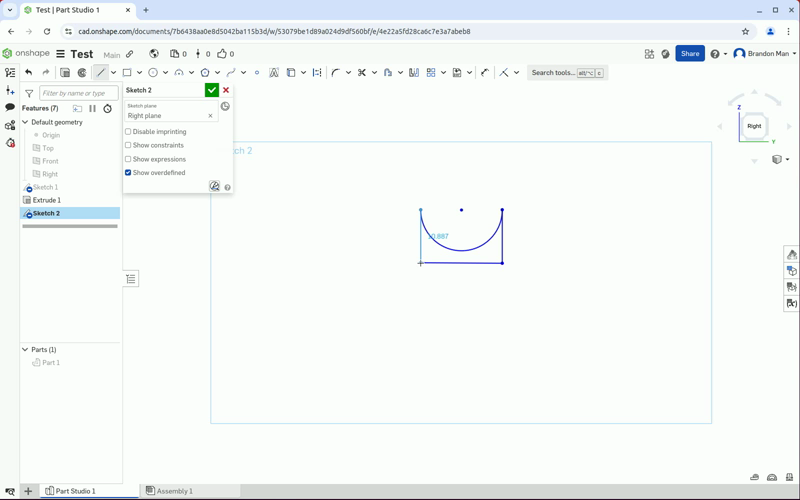
click(420, 262)
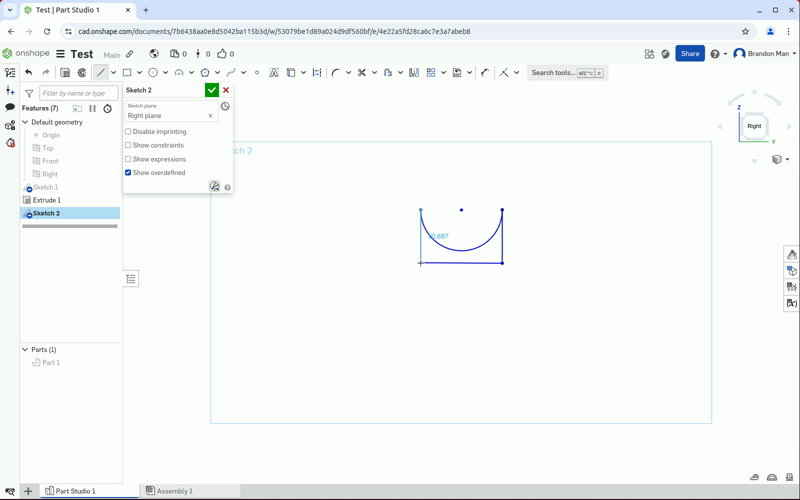
key(esc)
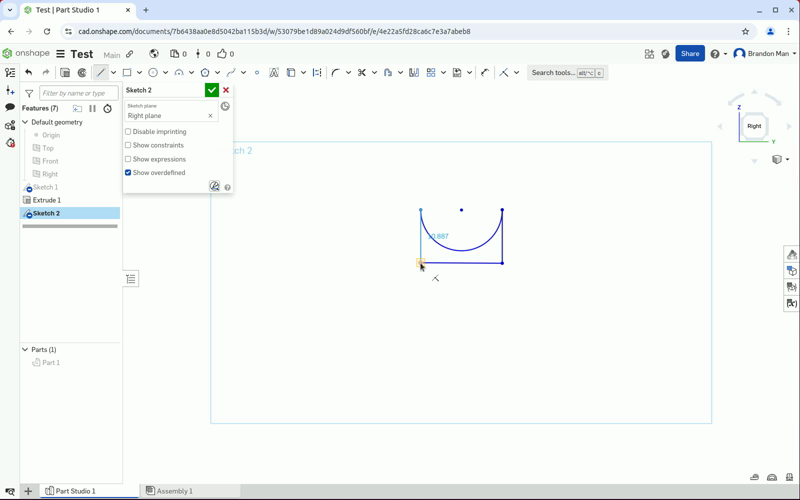
key(c)
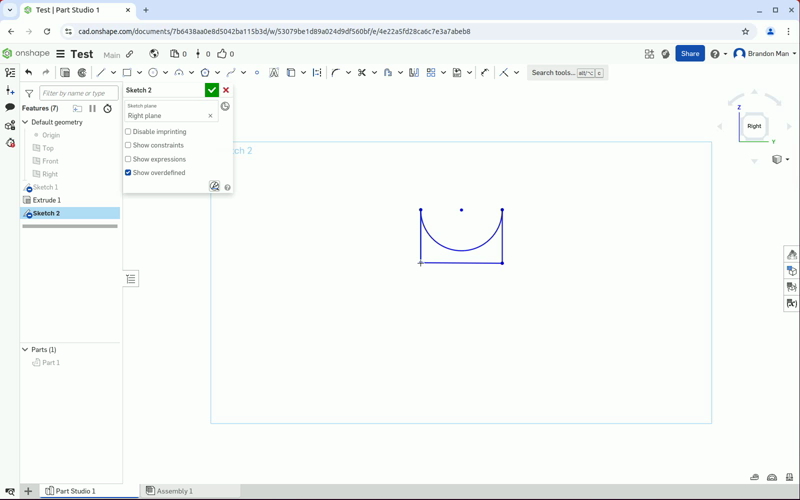
key_down(shift)
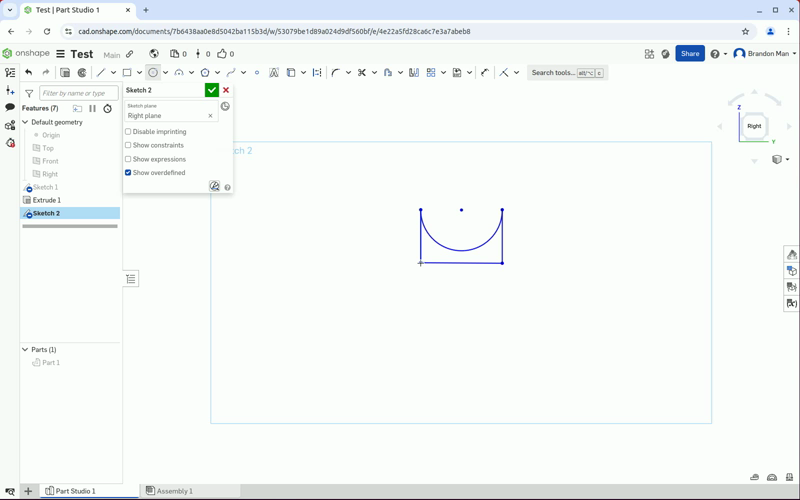
mouse_move(461, 209)
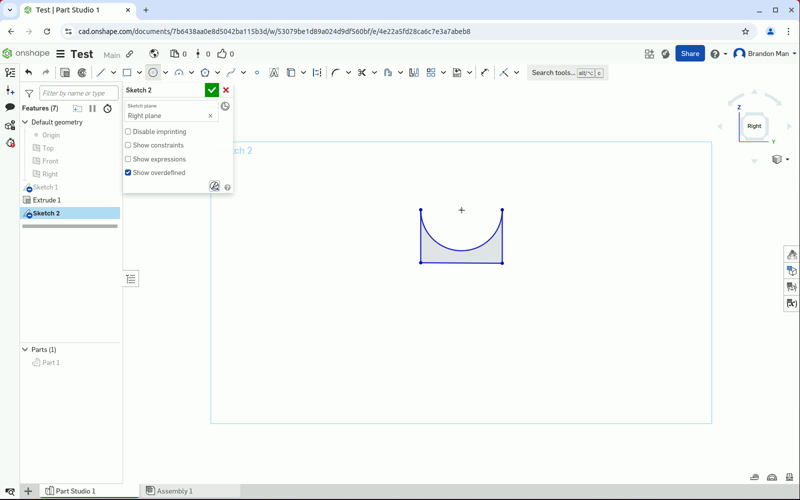
scroll(6)
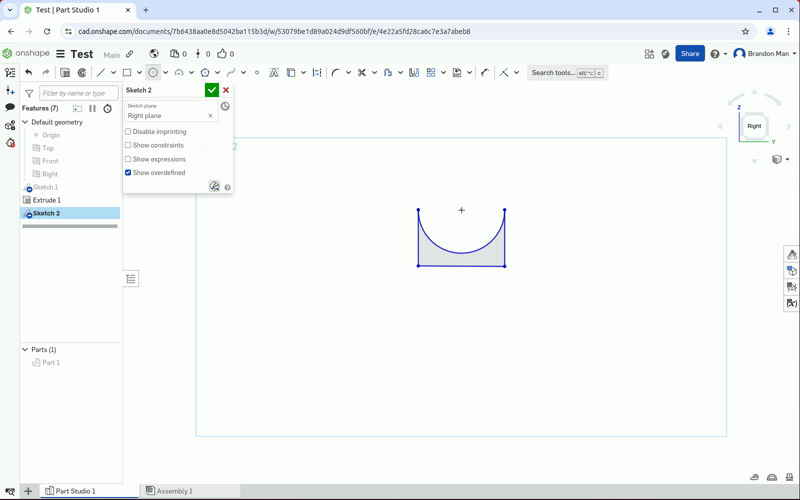
scroll(6)
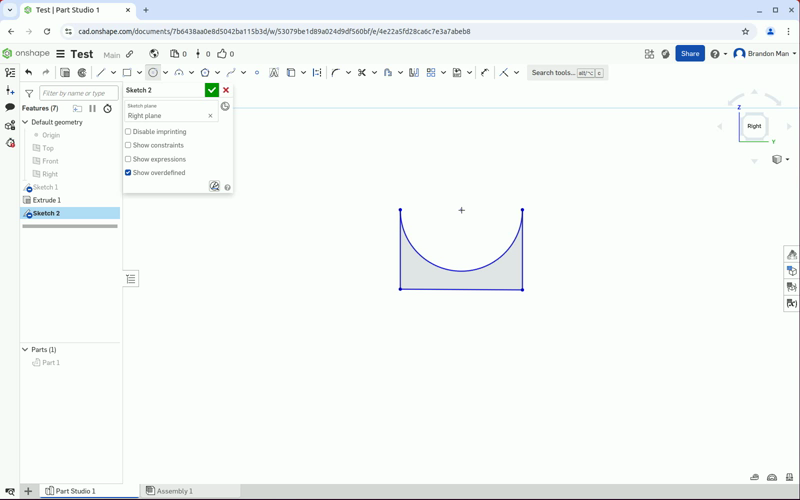
scroll(6)
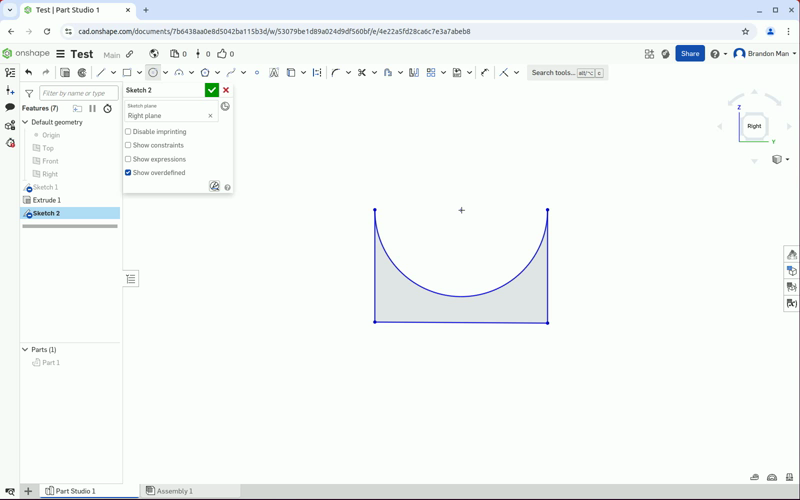
scroll(6)
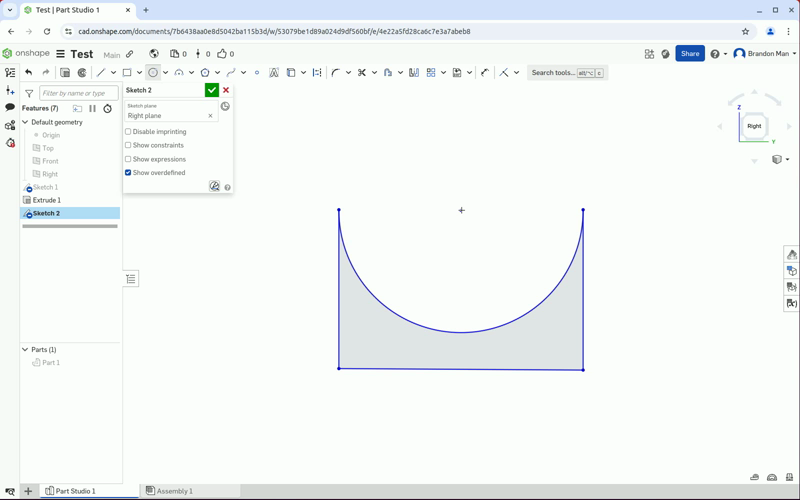
scroll(6)
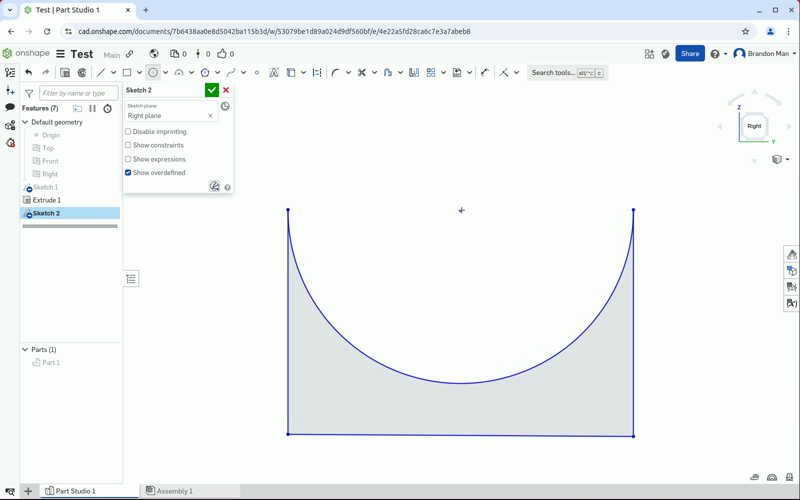
scroll(6)
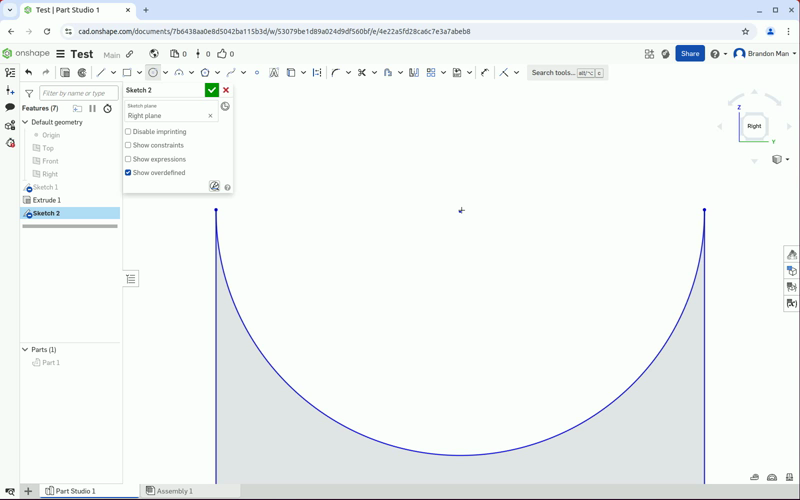
scroll(6)
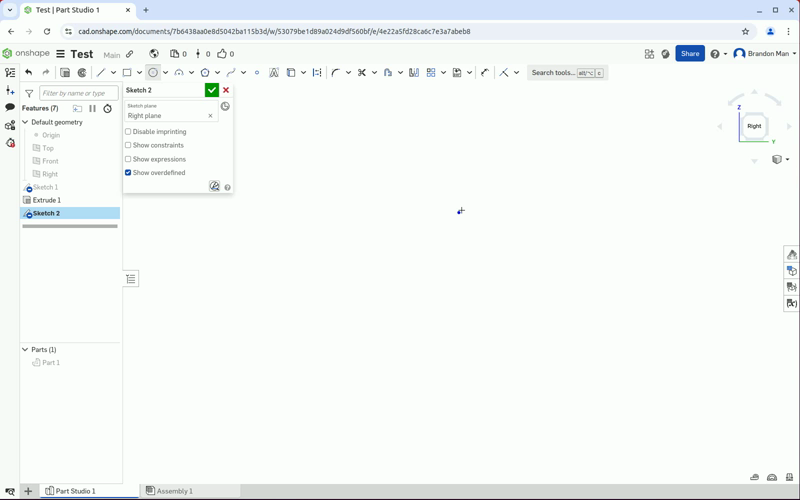
click(461, 209)
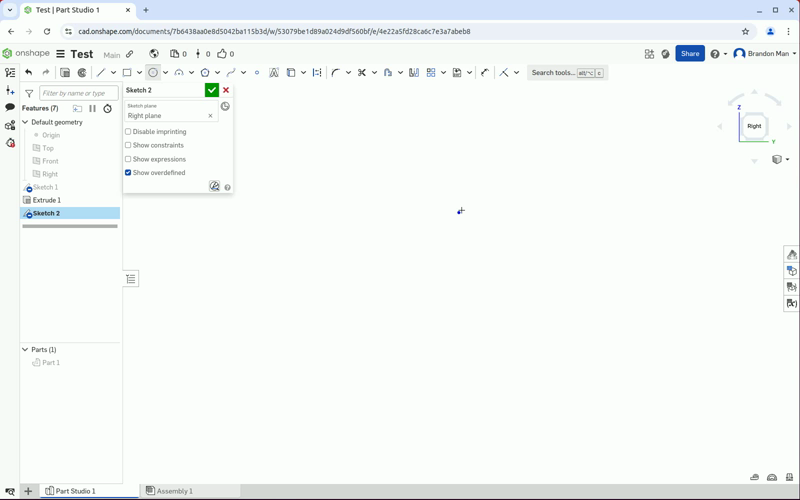
scroll(-6)
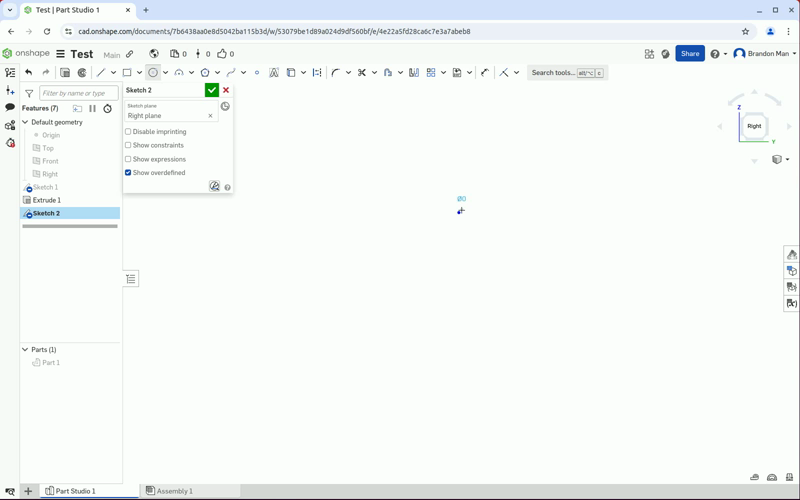
scroll(-6)
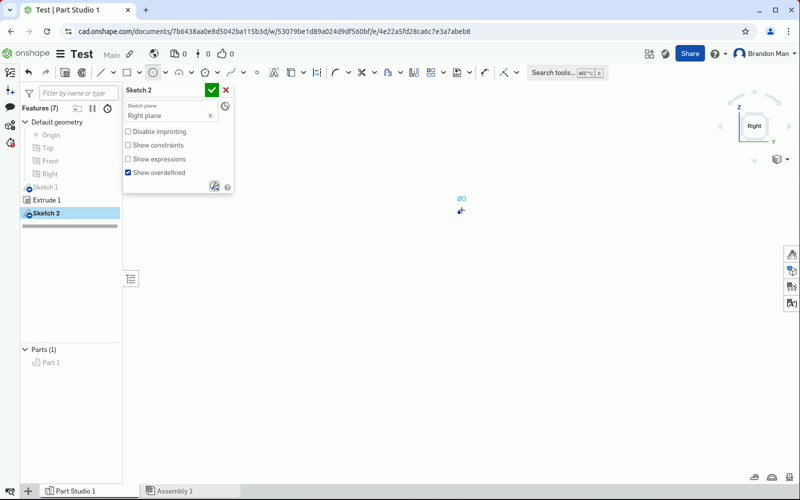
scroll(-6)
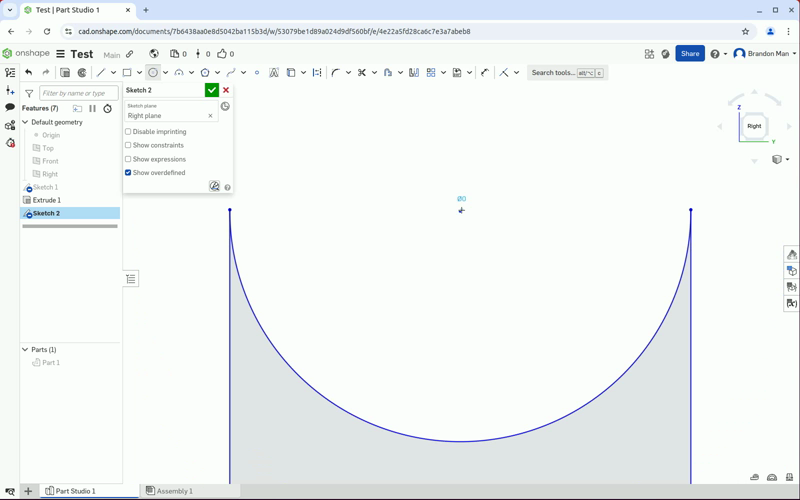
scroll(-6)
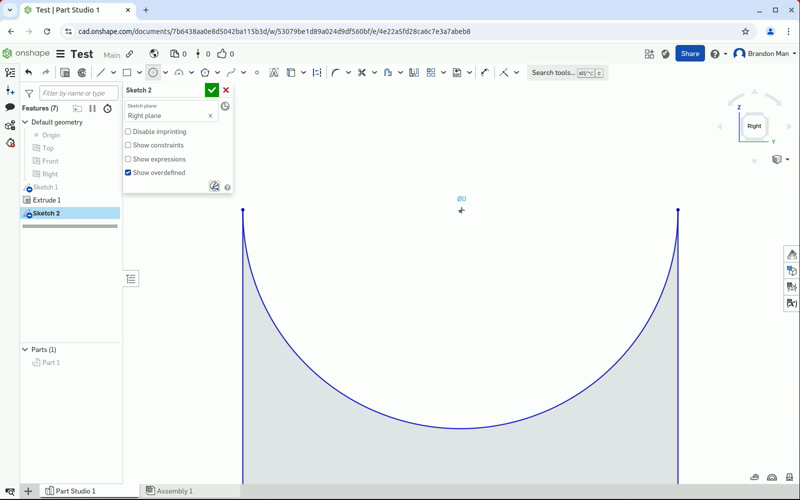
scroll(-6)
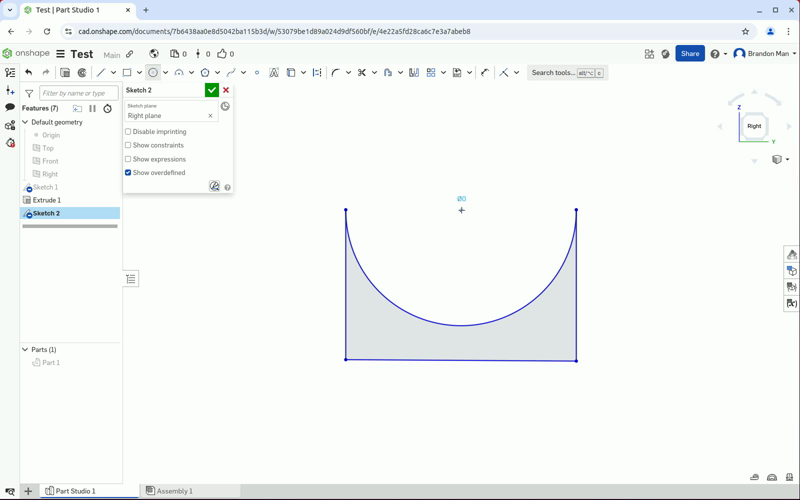
scroll(-6)
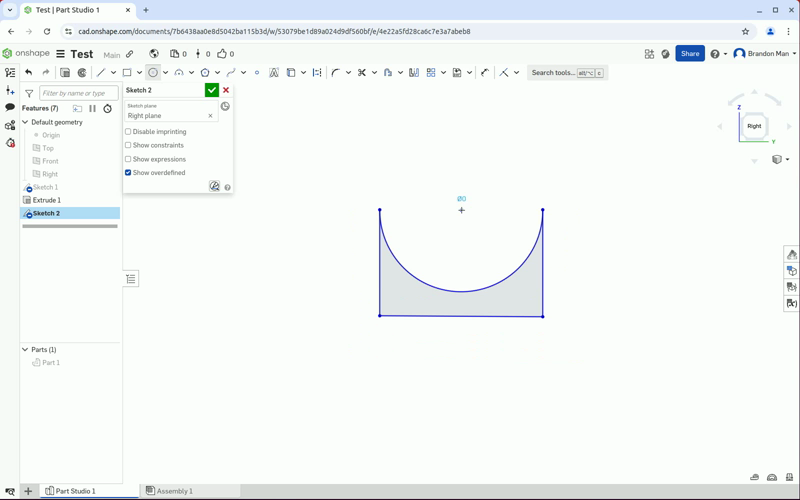
scroll(-6)
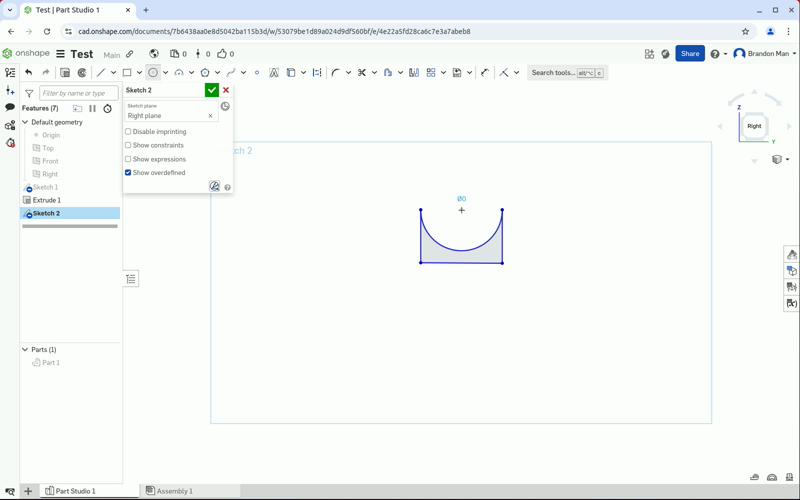
key_up(shift)
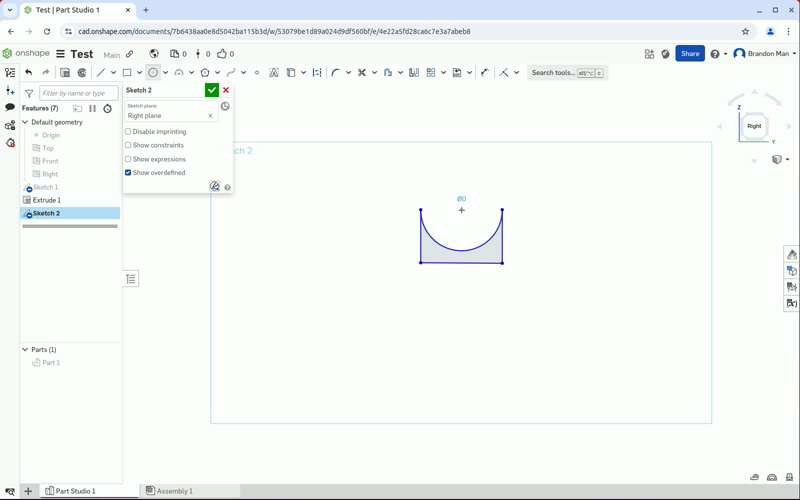
mouse_move(485, 209)
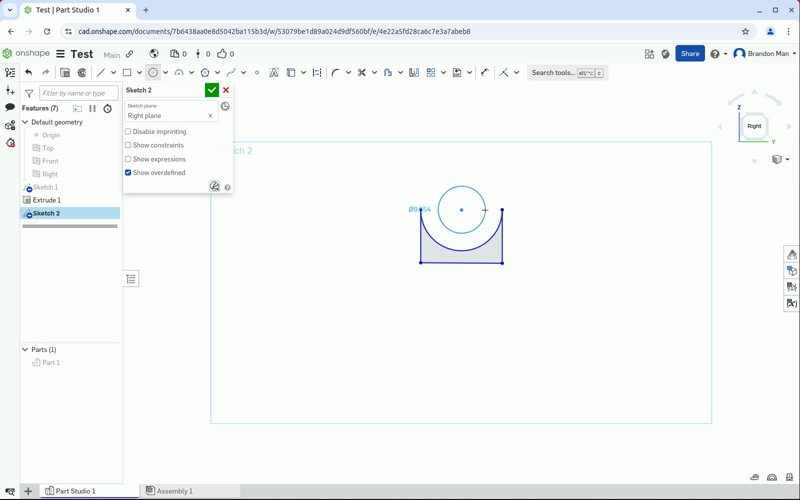
click(485, 209)
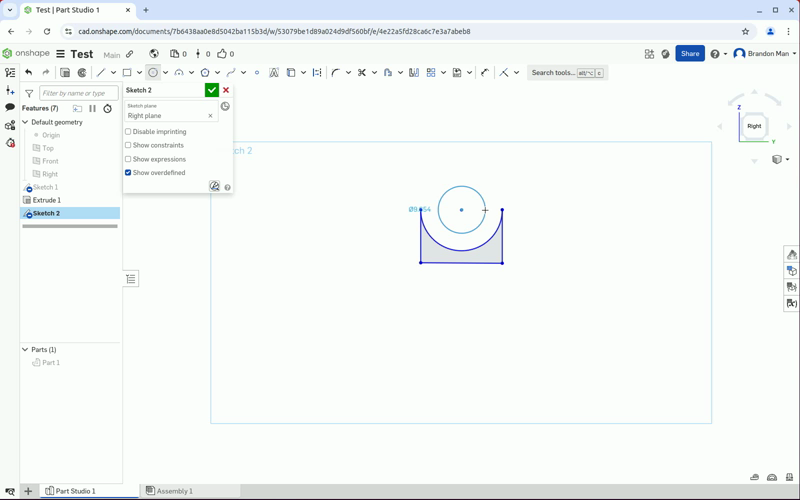
key(esc)
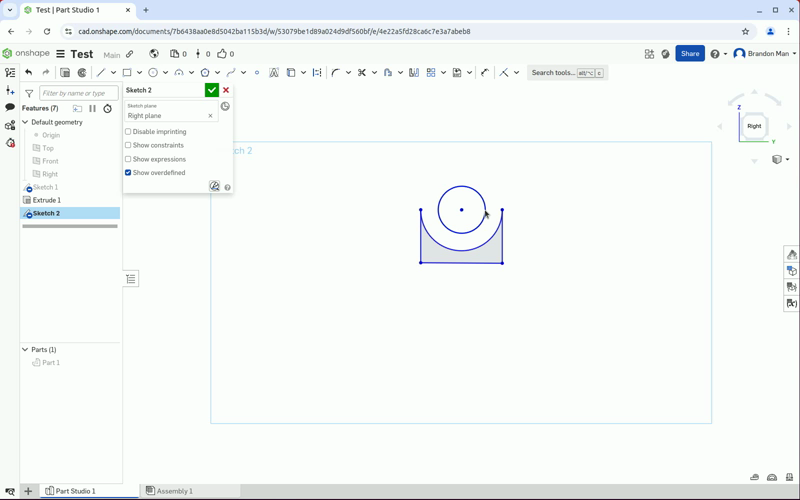
mouse_move(440, 256)
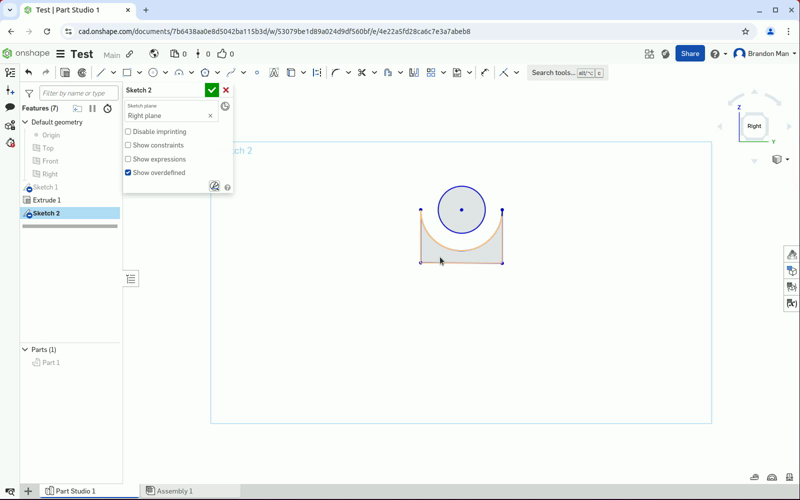
click(440, 256)
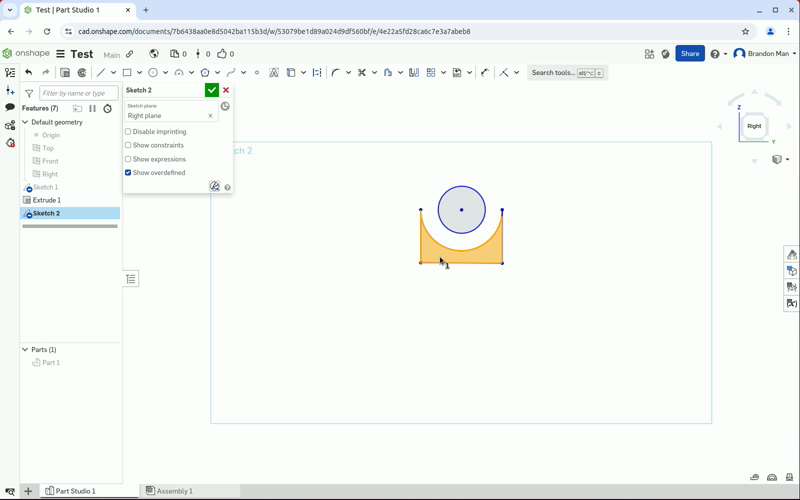
mouse_move(73, 352)
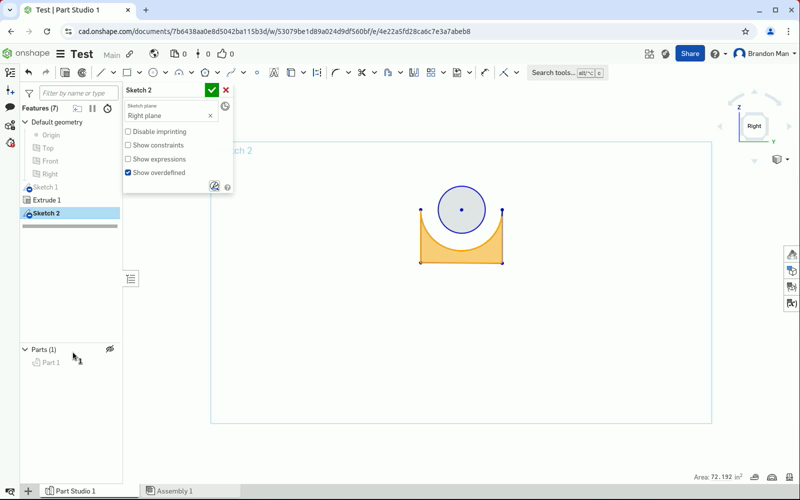
key(shift+y)
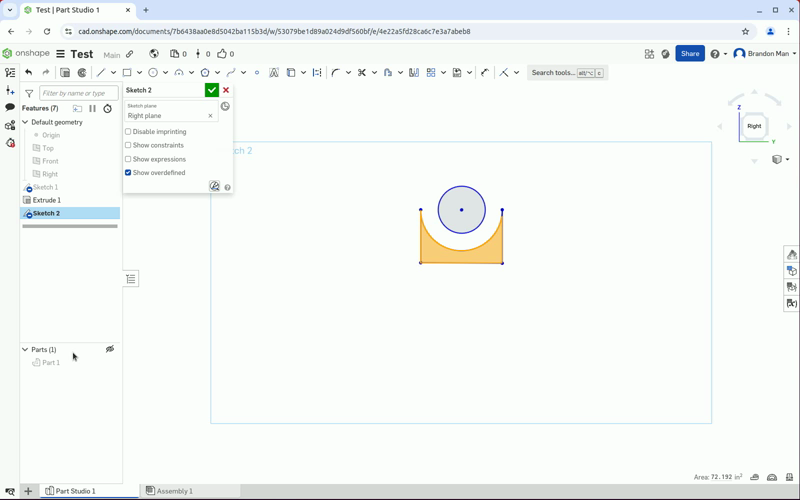
key(shift+e)
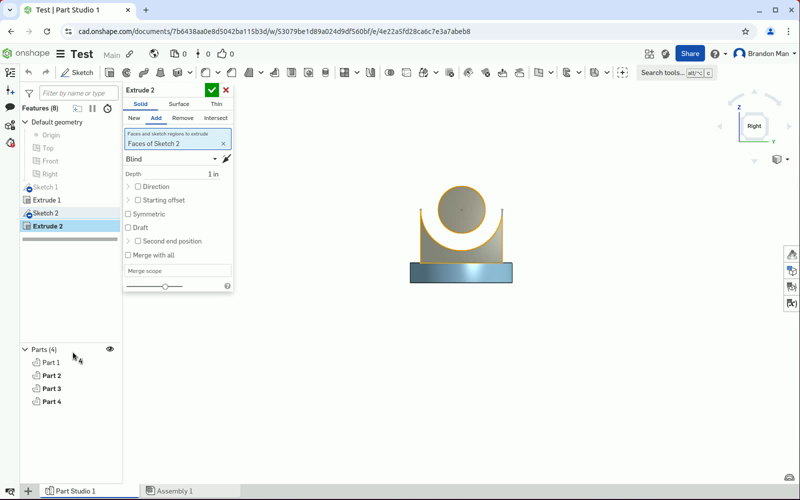
mouse_move(143, 106)
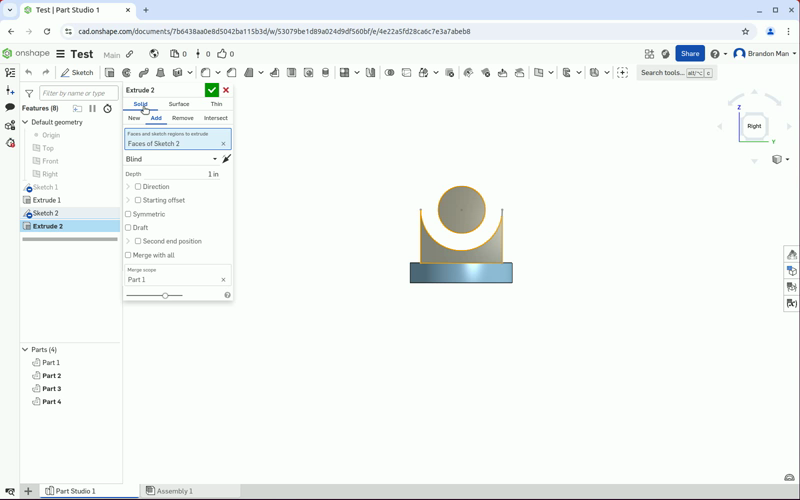
click(143, 106)
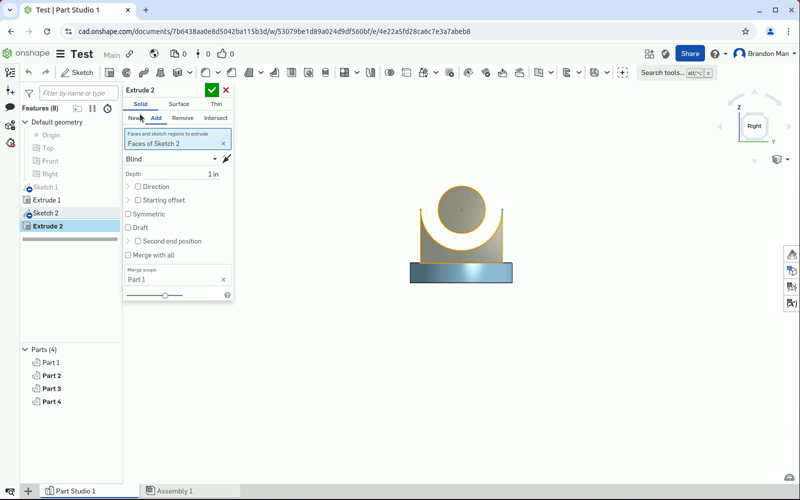
mouse_move(137, 120)
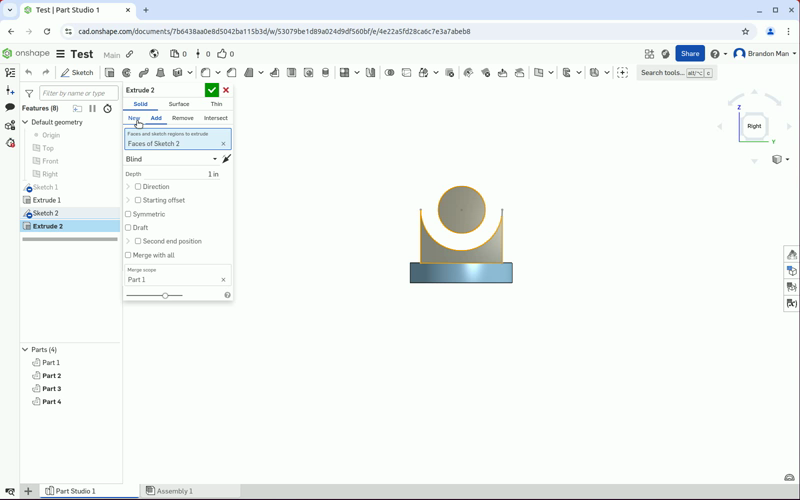
click(137, 120)
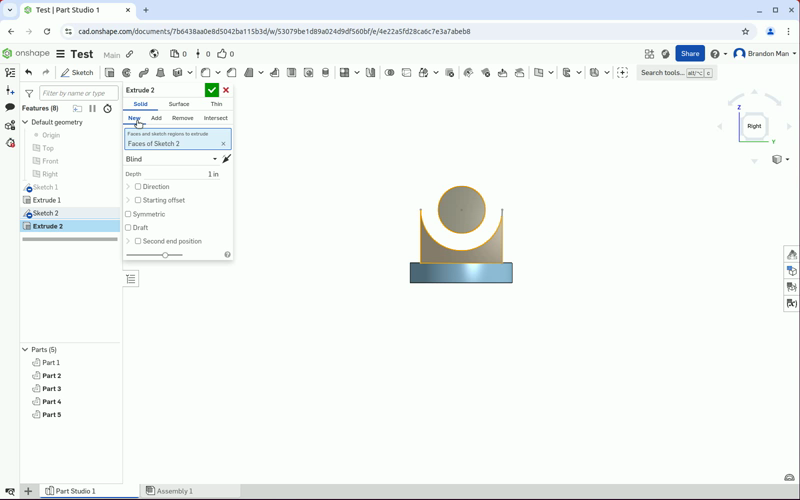
key(tab, 4)
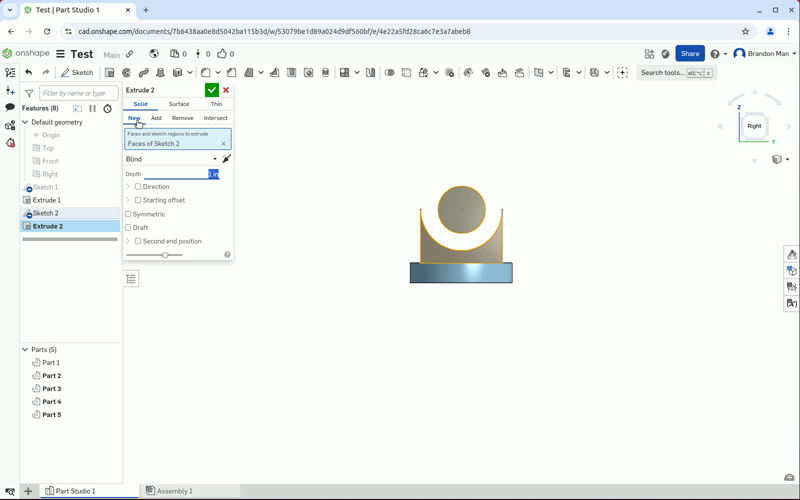
text(12.516)
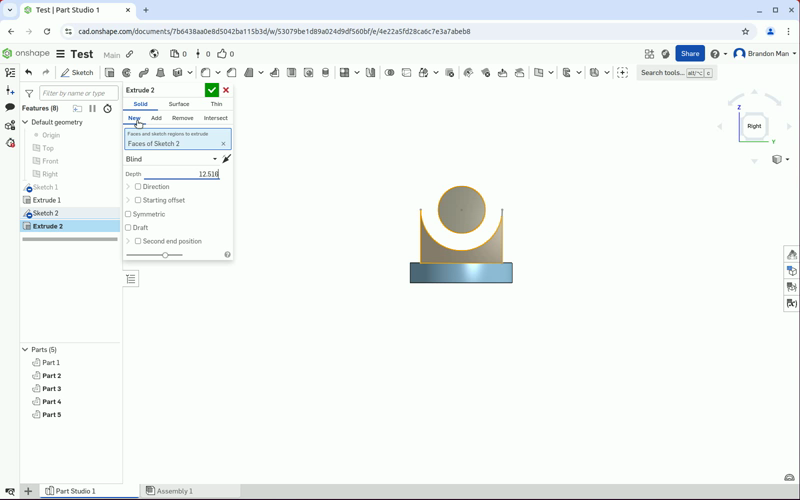
key(tab, 3)
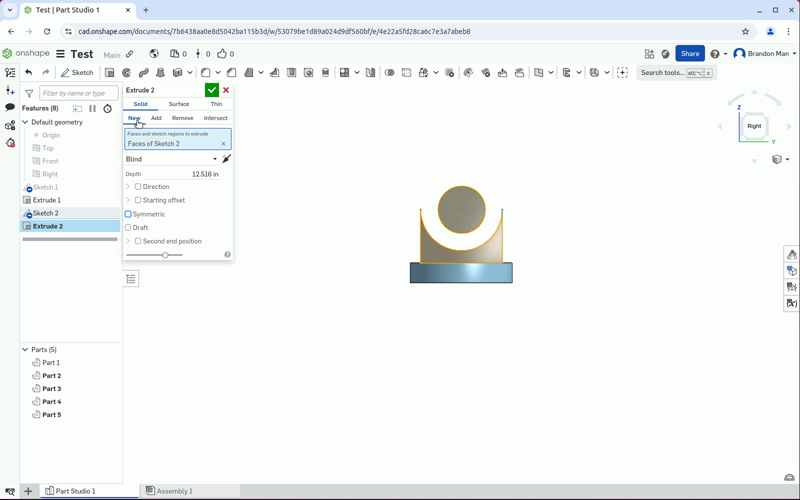
key(space)
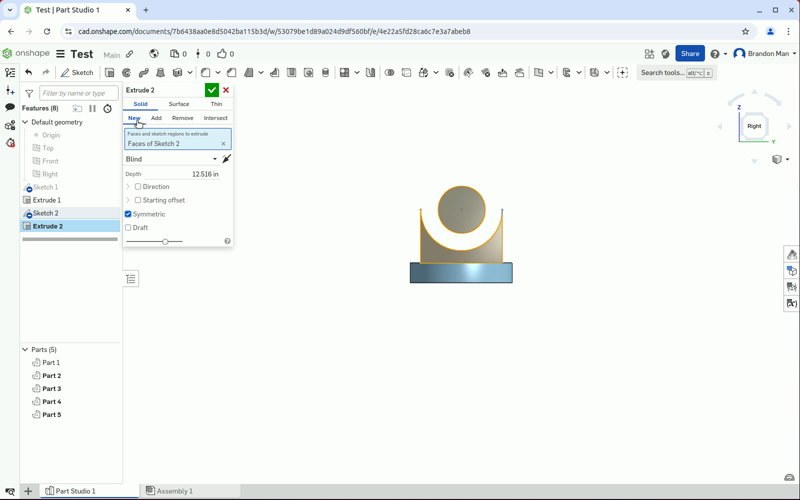
key(enter)
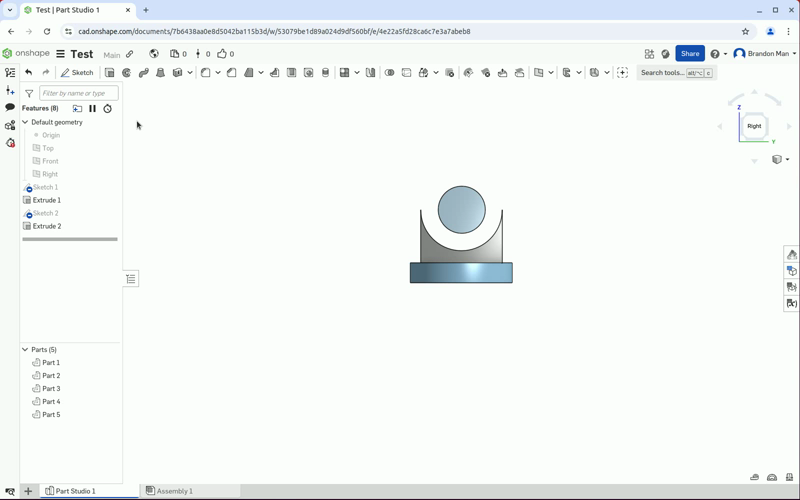
key(shift+h)
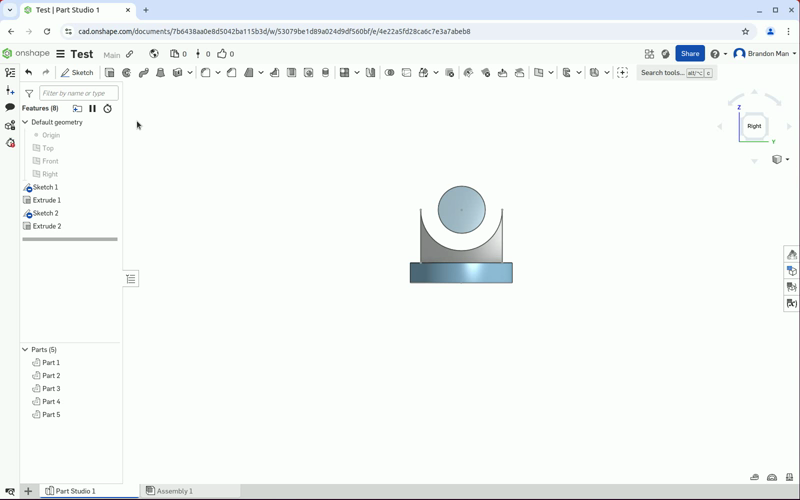
key(shift+h)
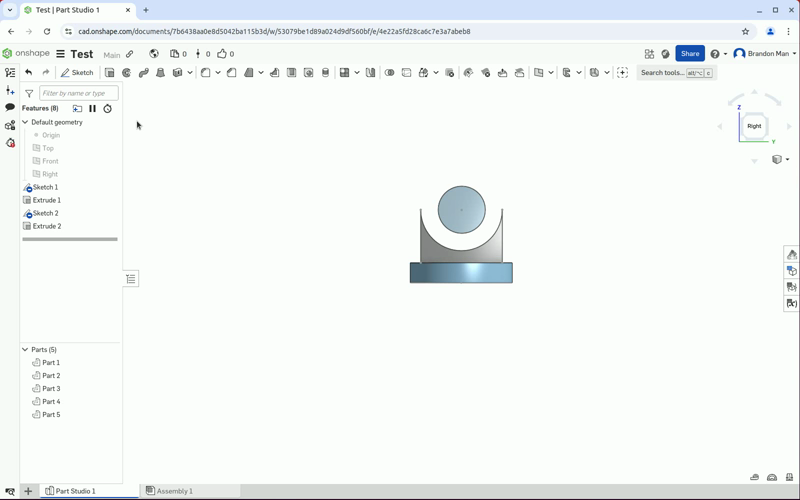
key(shift+7)
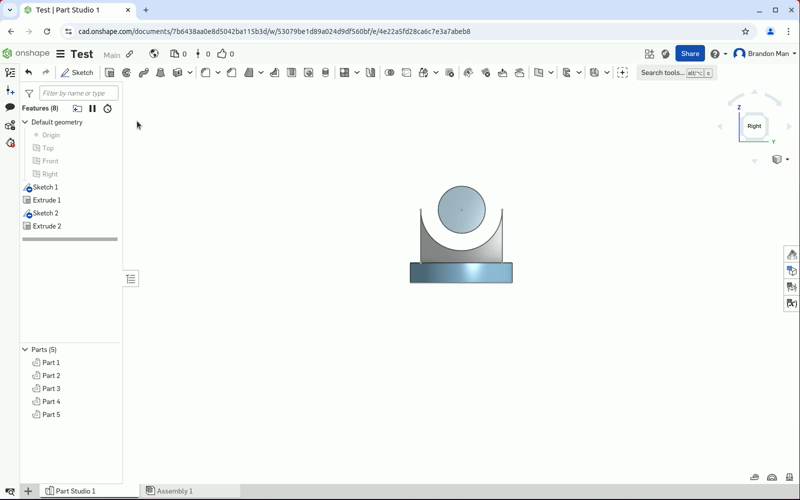
key(right, 2)
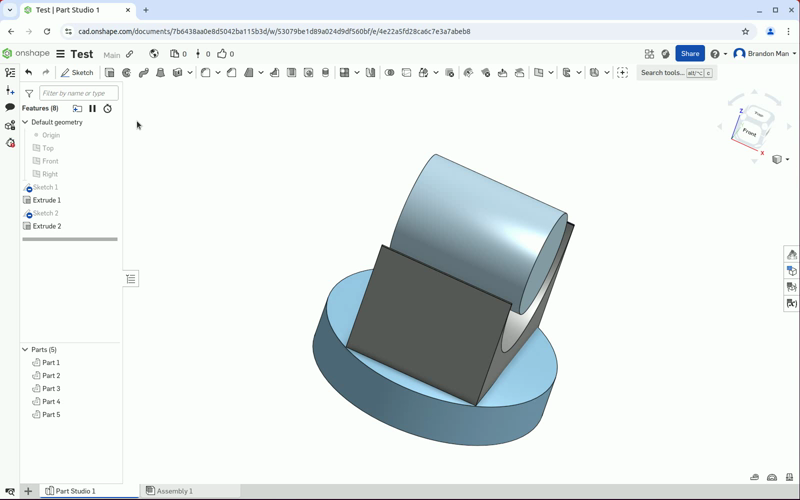
key(down, 2)
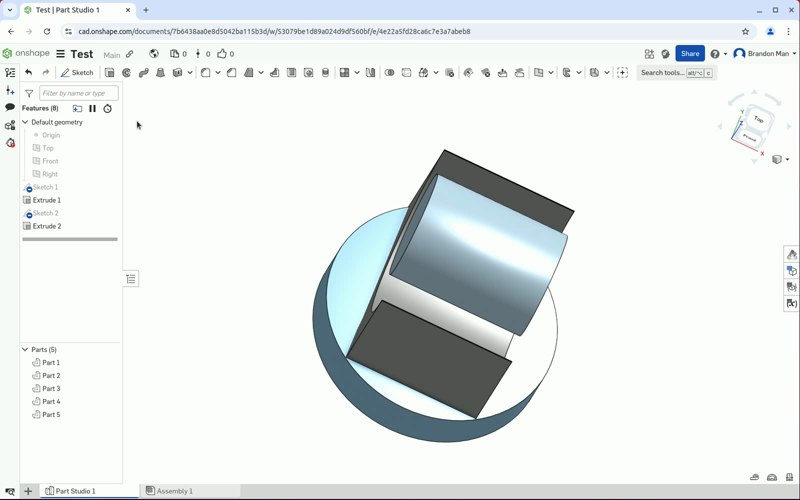
key(up, 2)
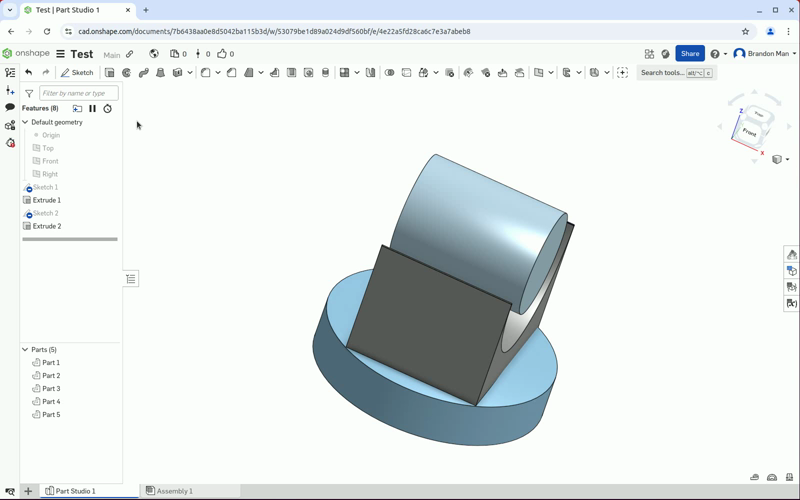
key(left, 2)
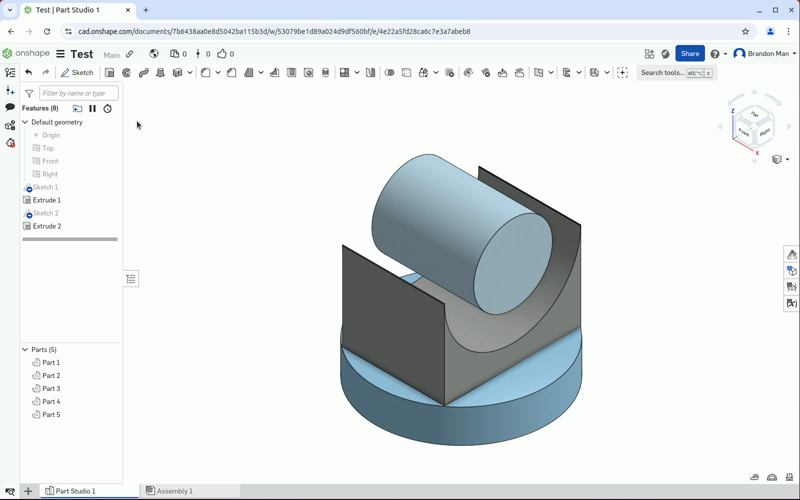
mouse_move(73, 189)
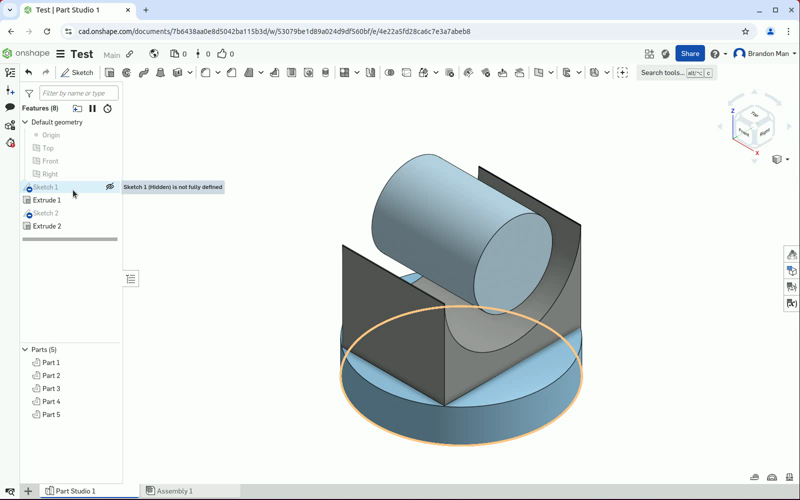
click(73, 189)